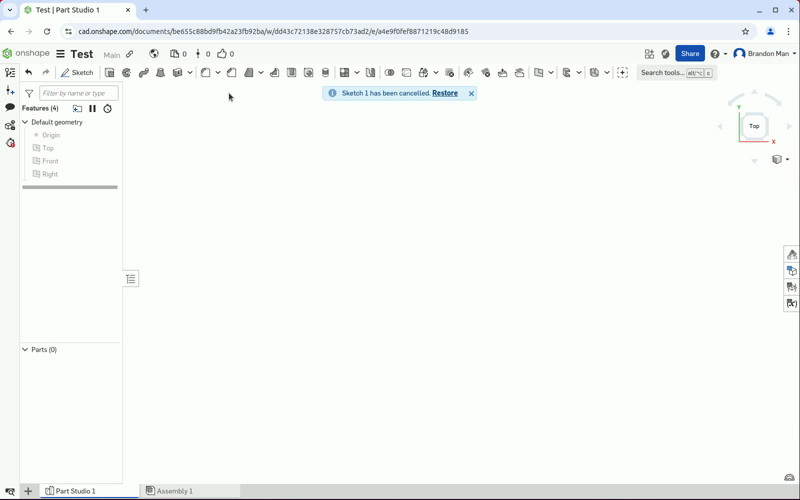
key(shift+h)
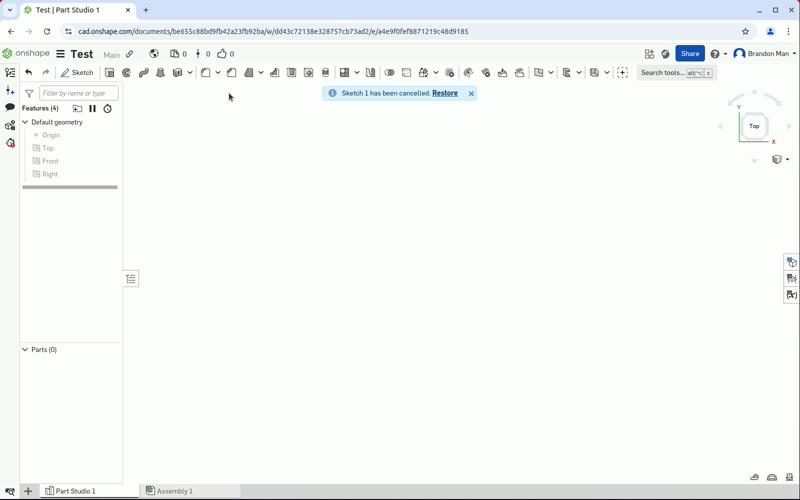
mouse_move(73, 352)
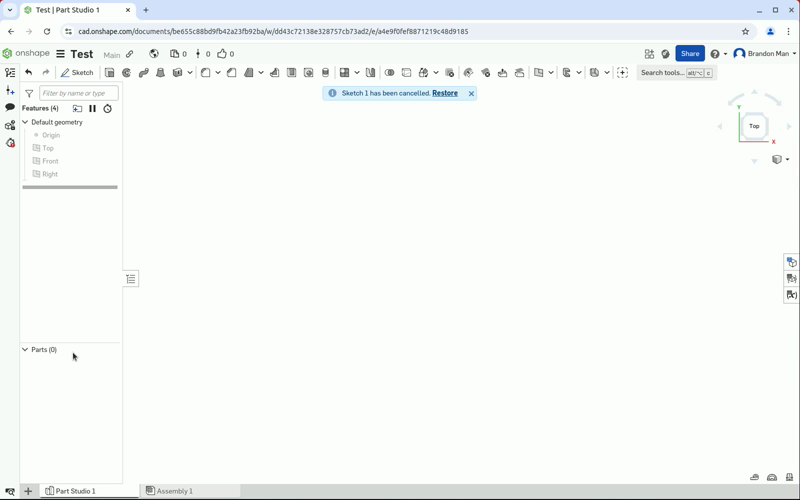
key(y)
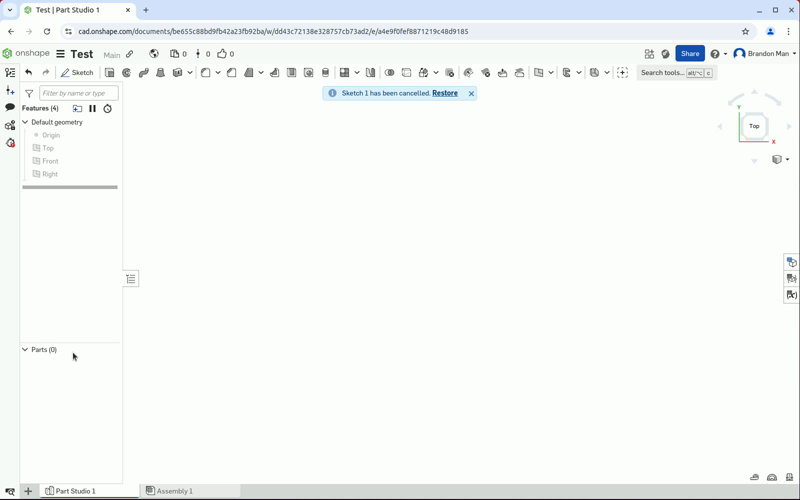
key(shift+p)
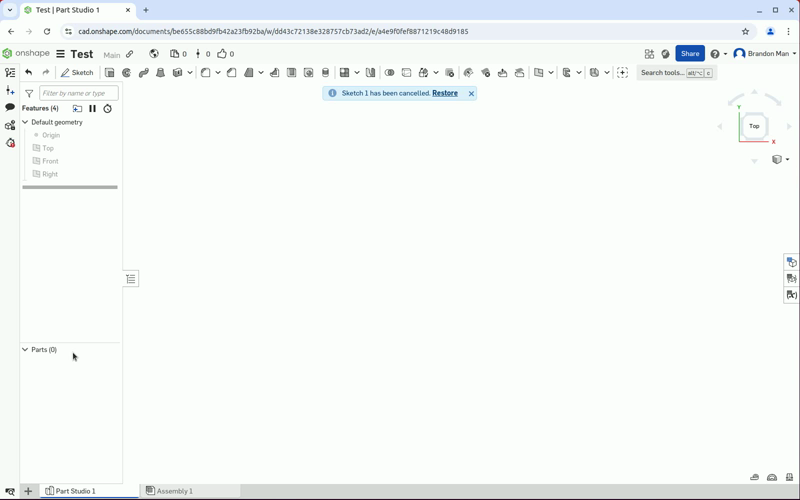
key(space)
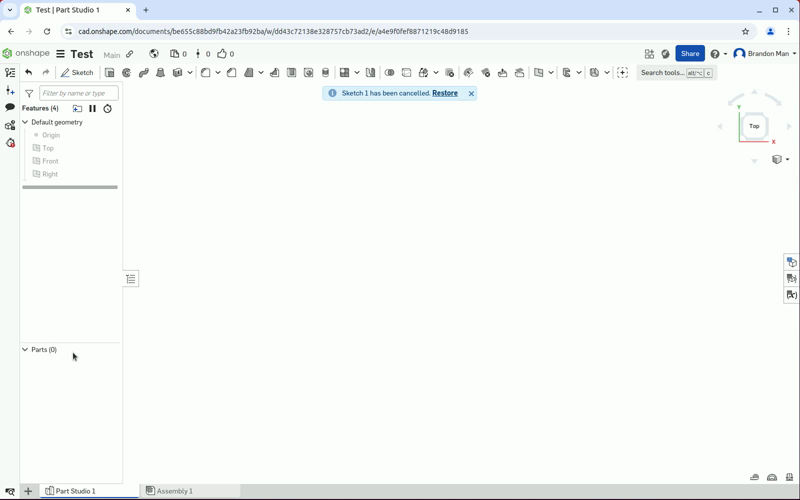
key_down(shift)
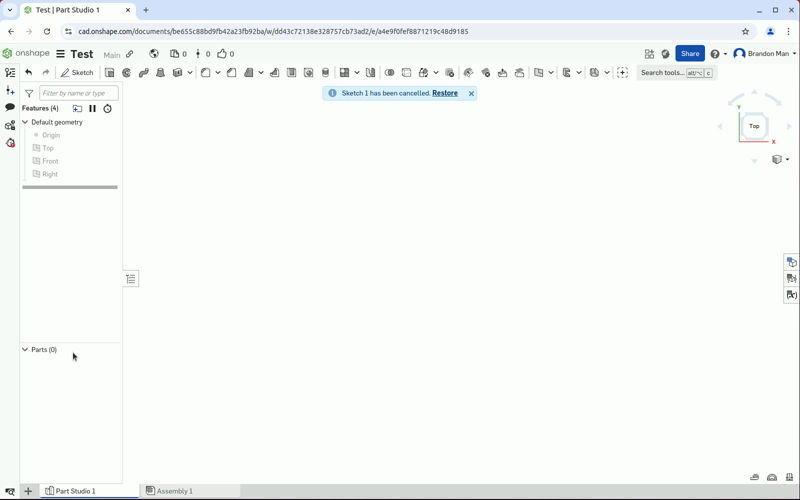
key(up)
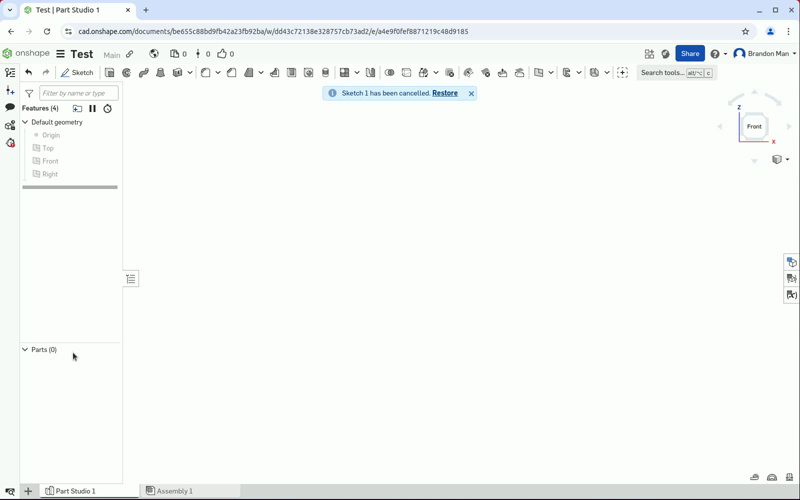
key_up(shift)
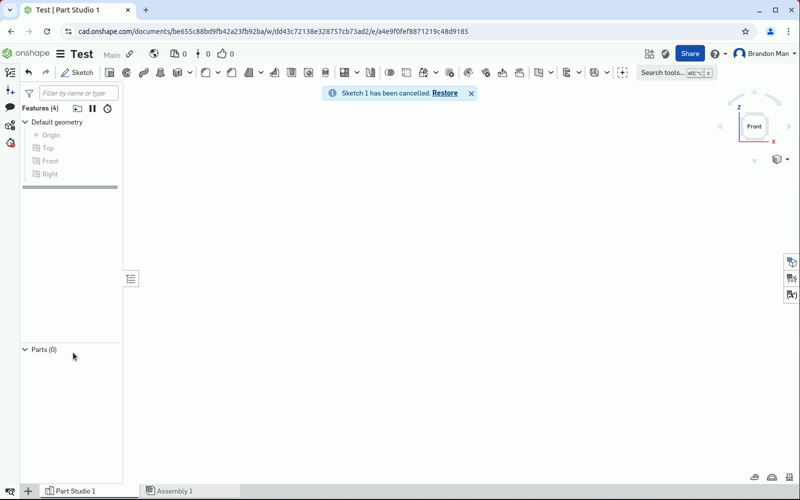
mouse_move(73, 352)
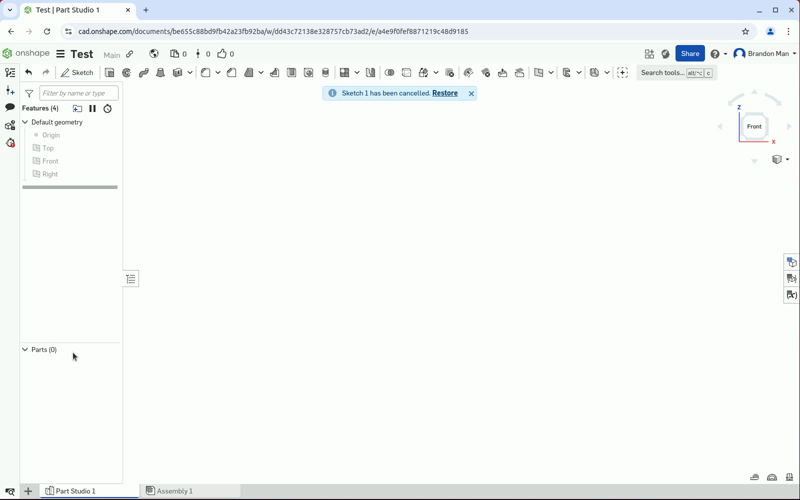
key(shift+y)
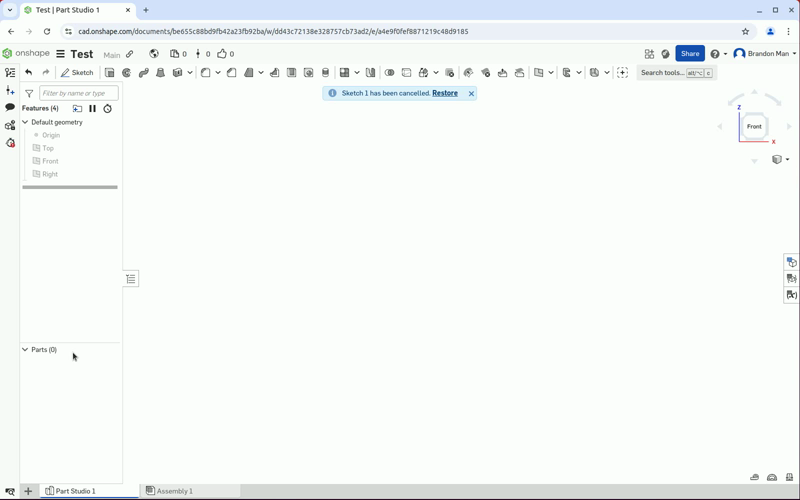
key(shift+s)
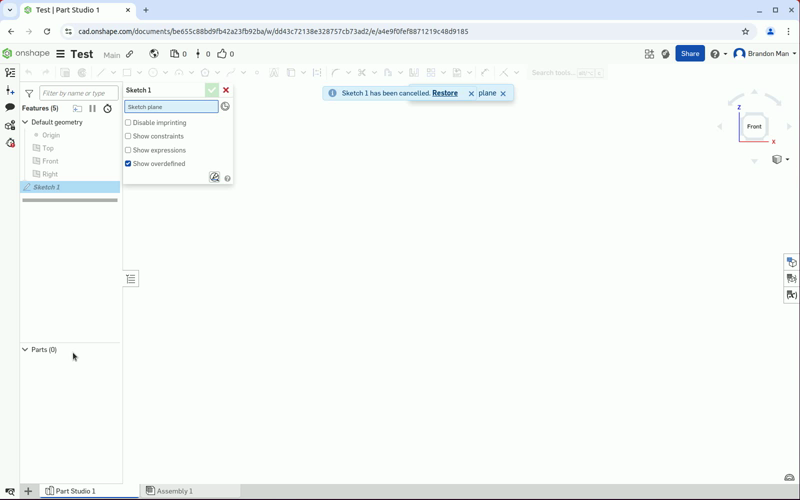
mouse_move(73, 163)
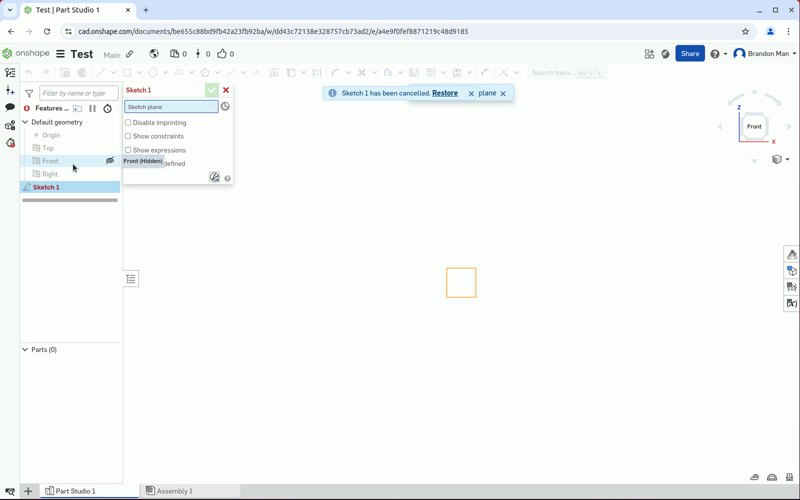
click(73, 163)
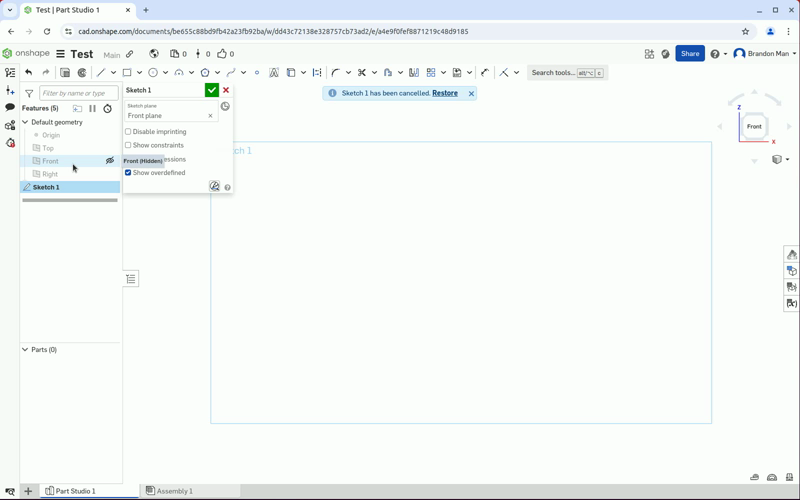
mouse_move(73, 352)
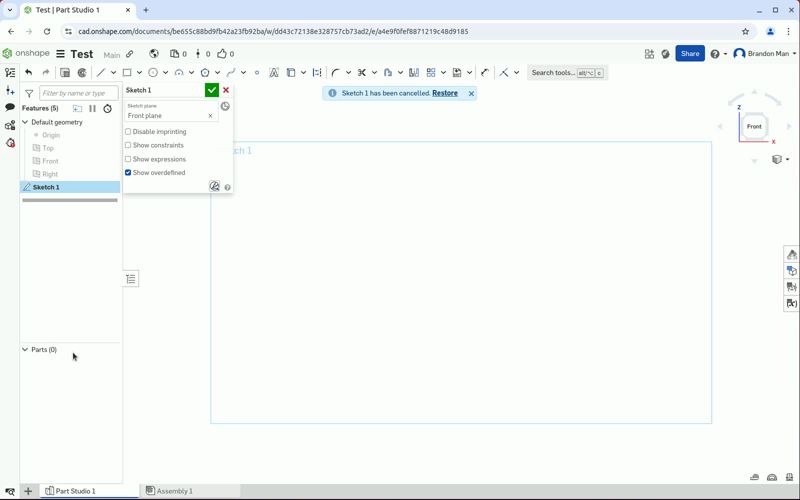
key(y)
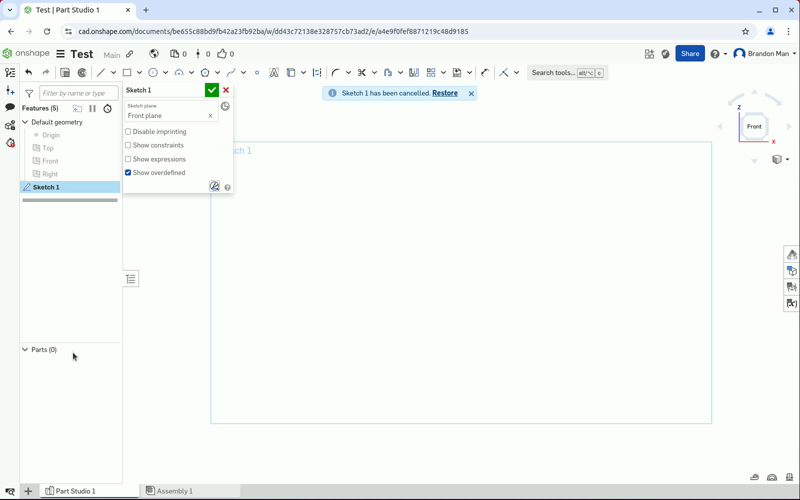
key(l)
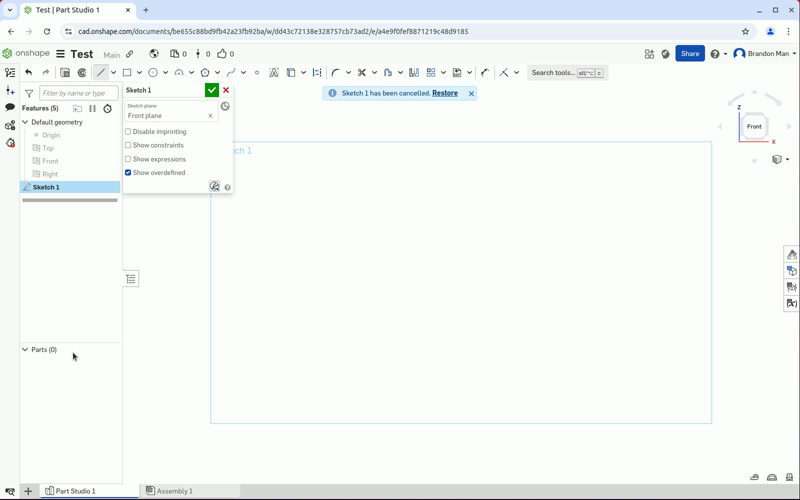
key_down(shift)
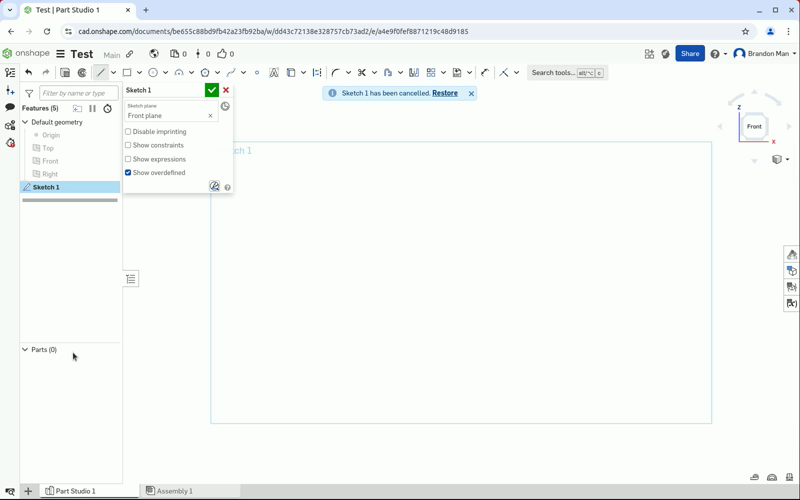
mouse_move(413, 282)
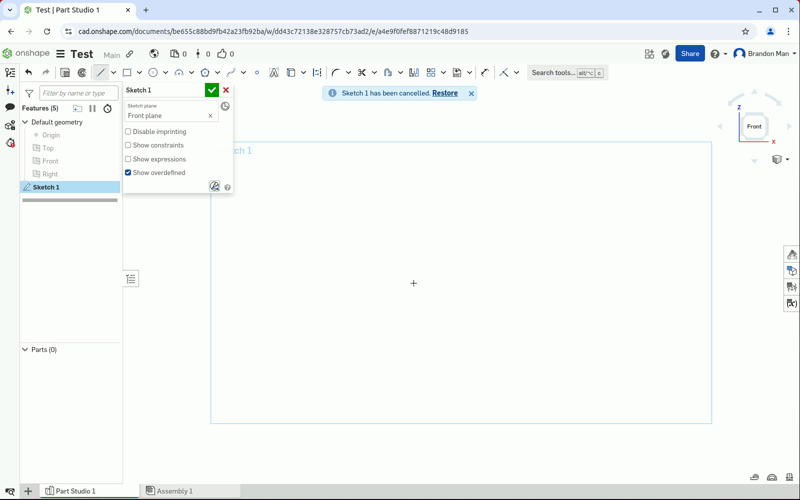
click(413, 282)
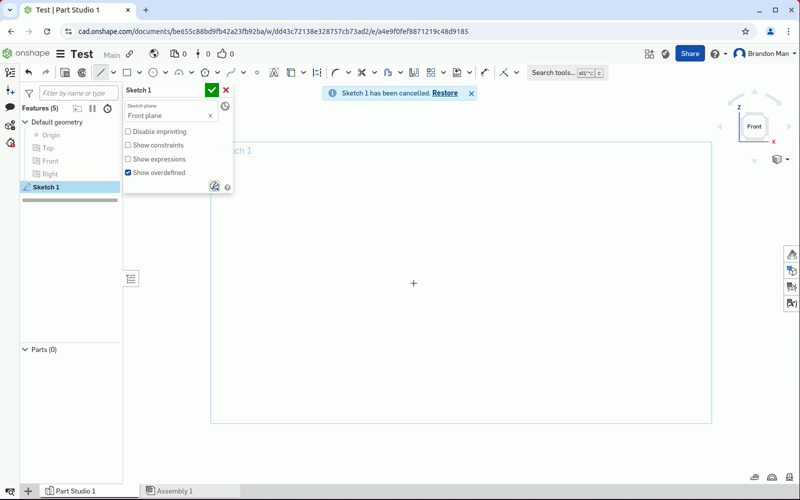
key_up(shift)
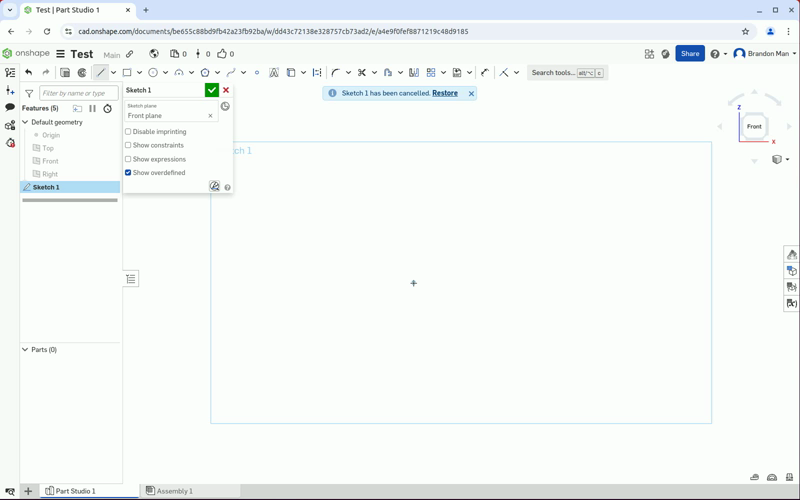
key_down(shift)
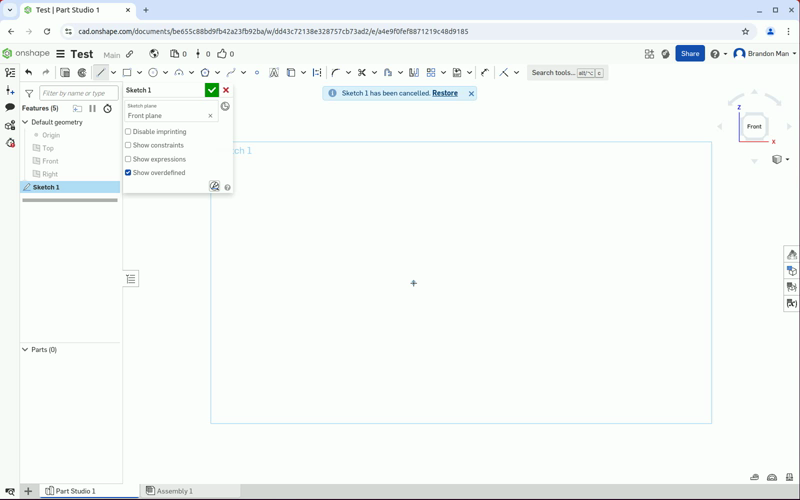
mouse_move(509, 282)
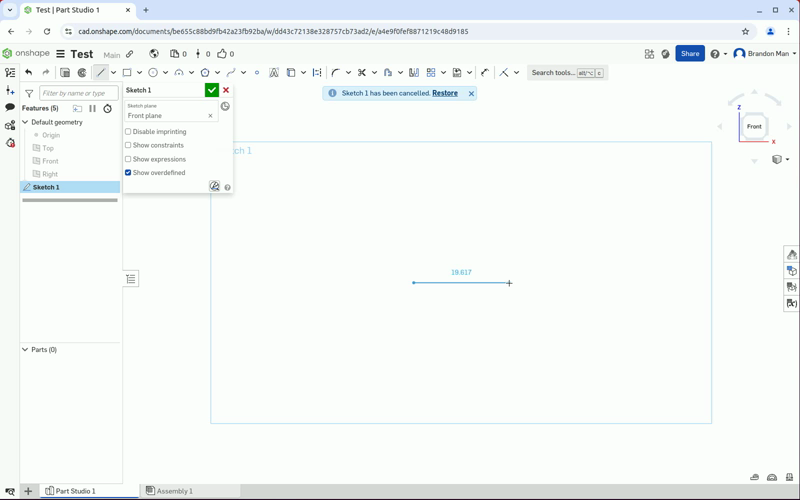
click(509, 282)
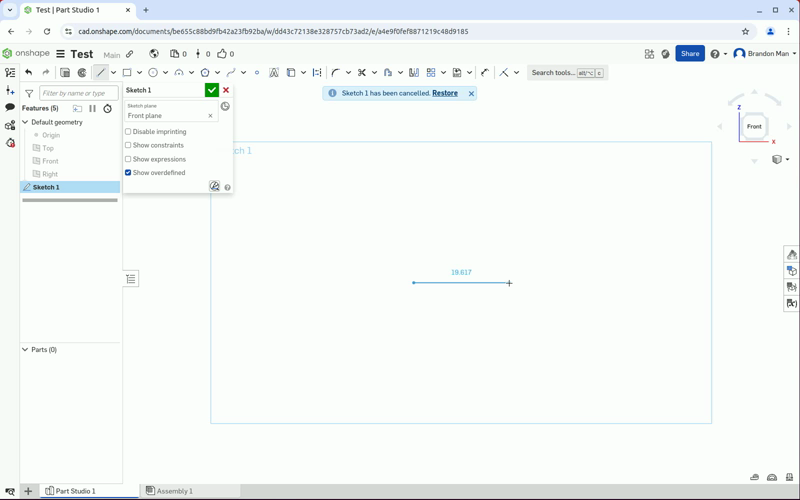
key_up(shift)
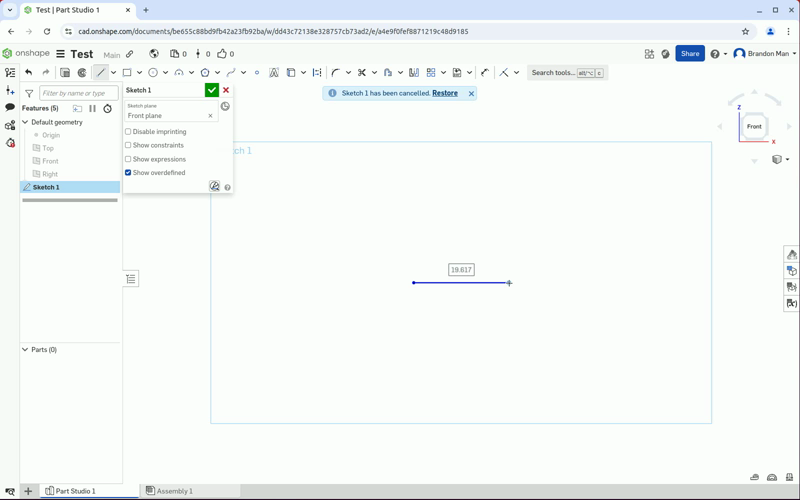
key_down(shift)
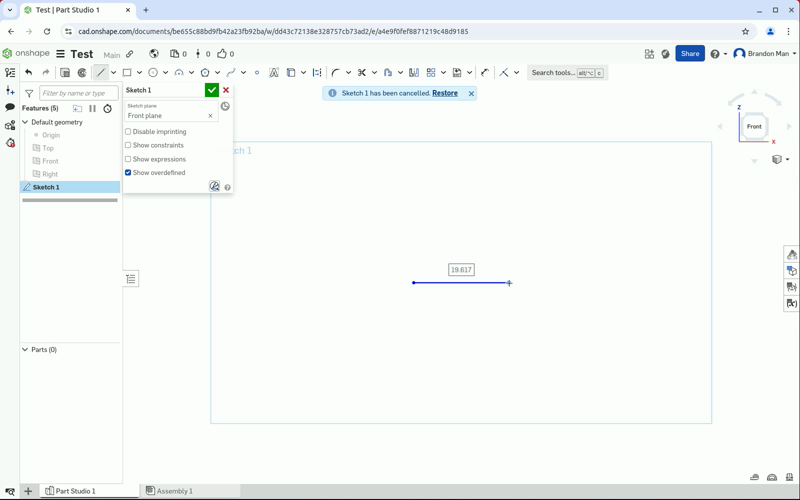
mouse_move(509, 187)
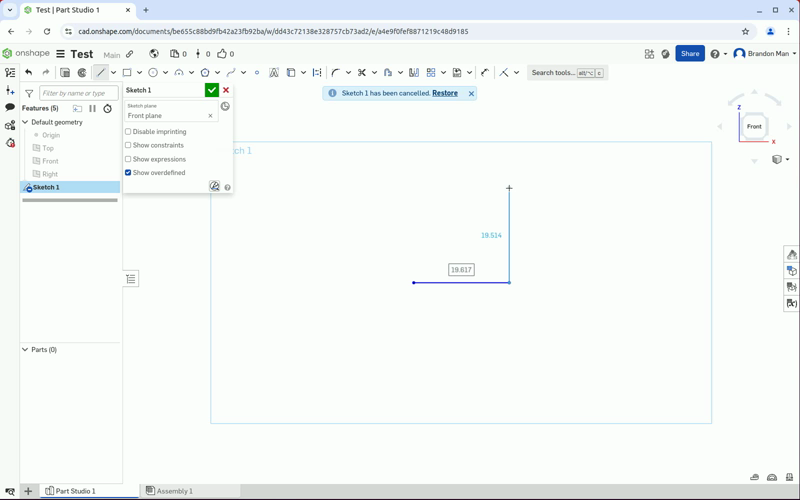
click(509, 187)
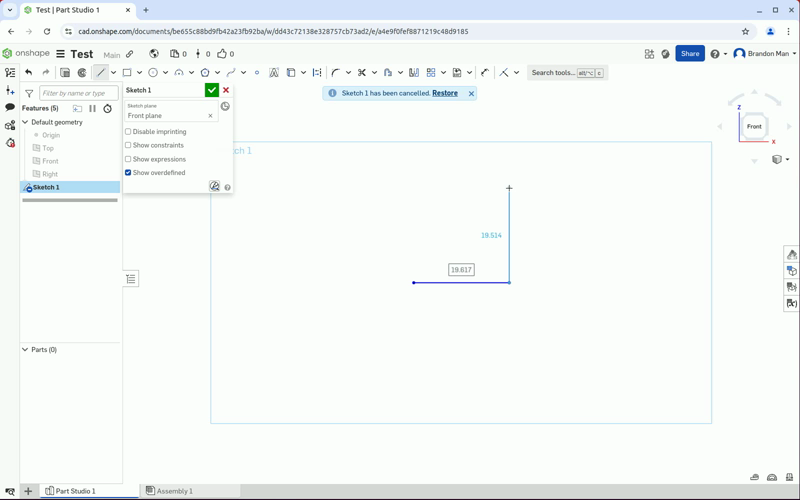
key_up(shift)
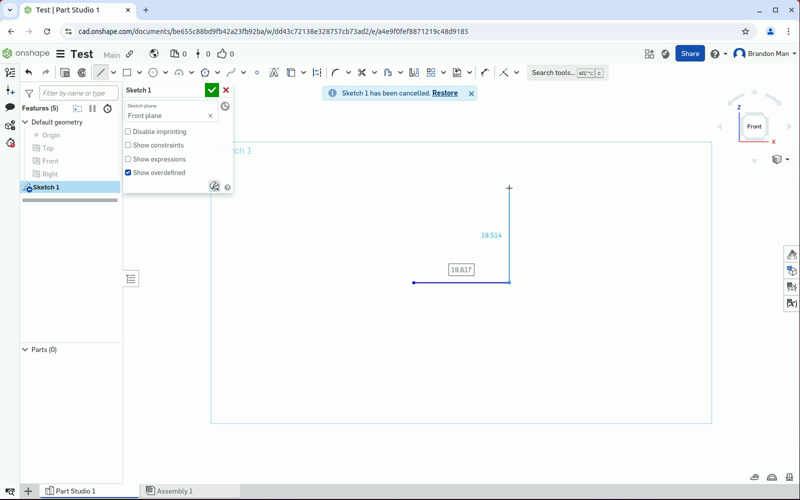
key_down(shift)
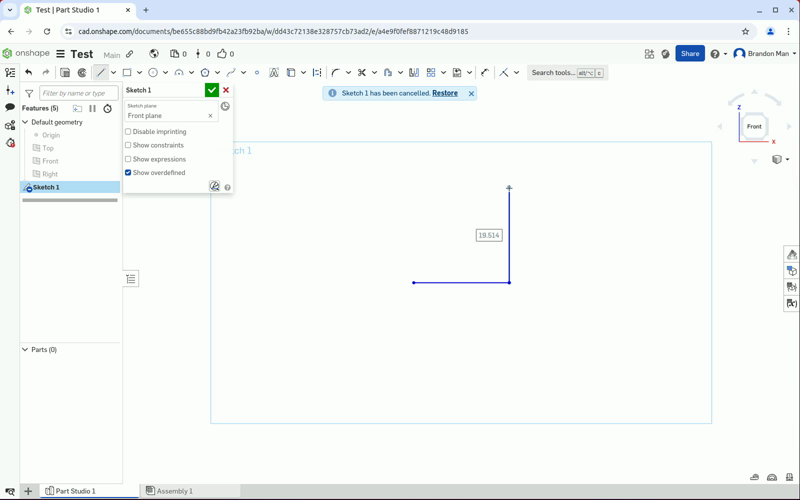
mouse_move(413, 187)
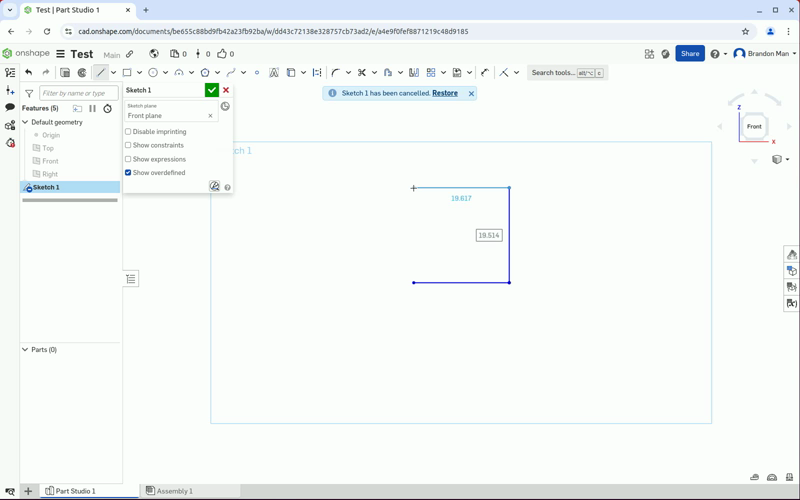
click(413, 187)
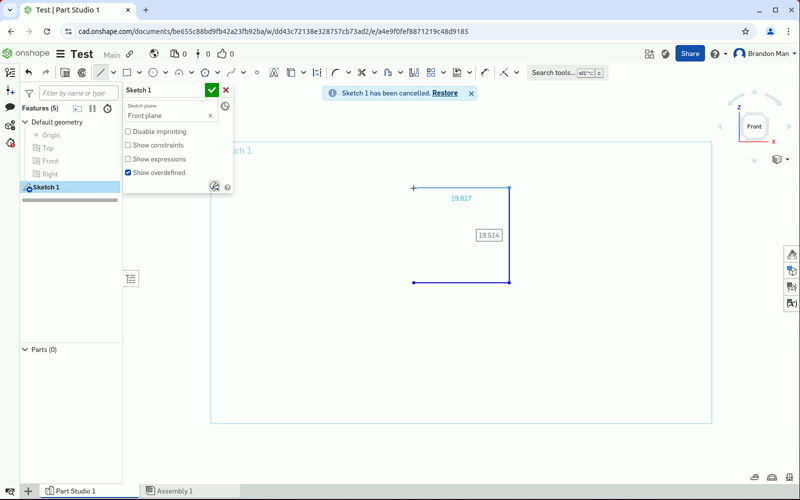
key_up(shift)
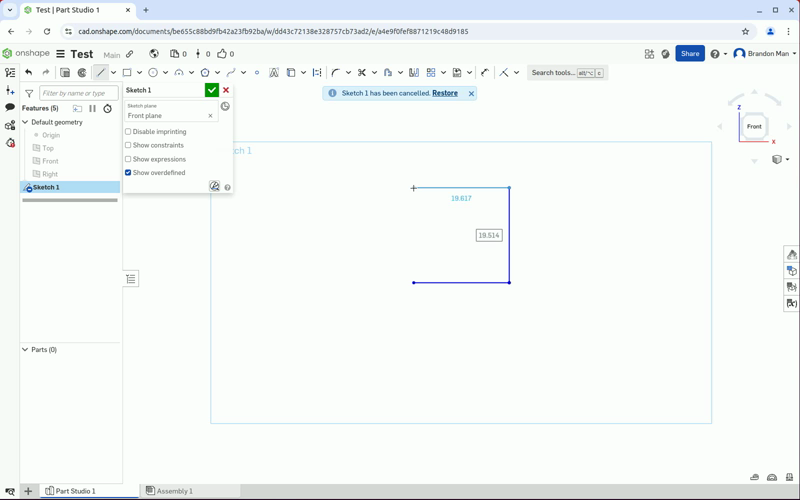
key_down(shift)
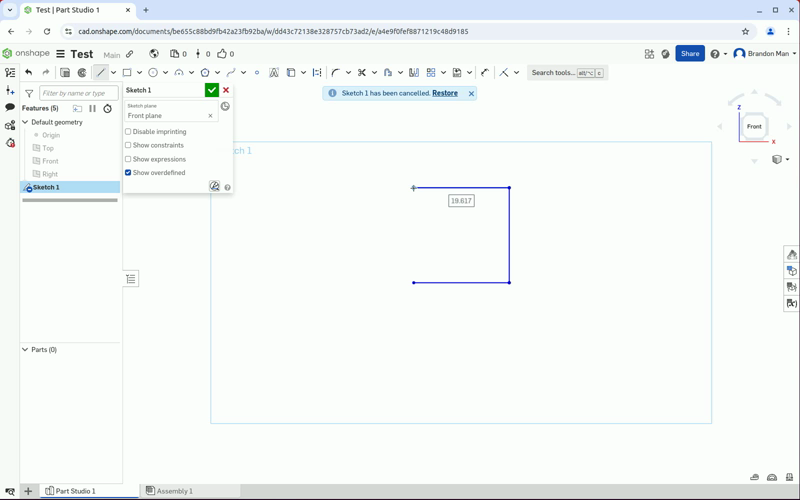
mouse_move(413, 282)
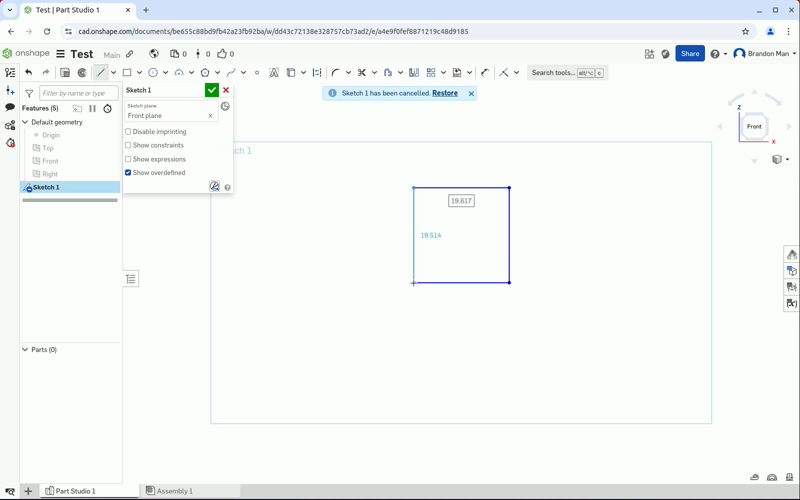
key_up(shift)
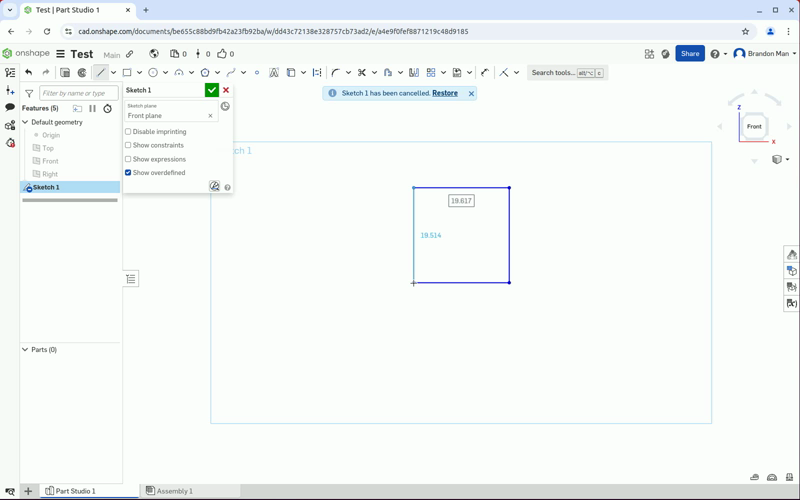
click(413, 282)
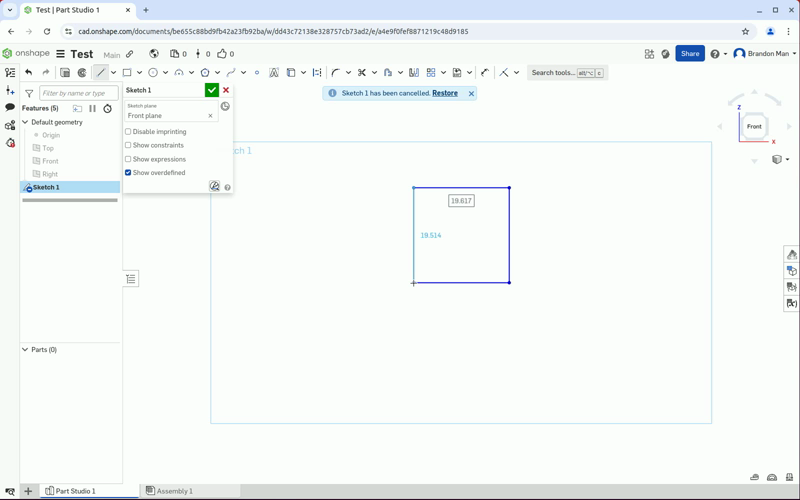
key(esc)
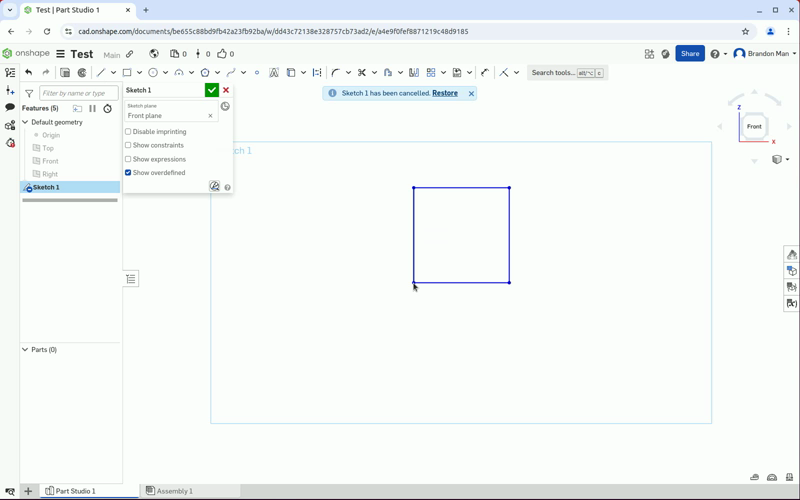
key(l)
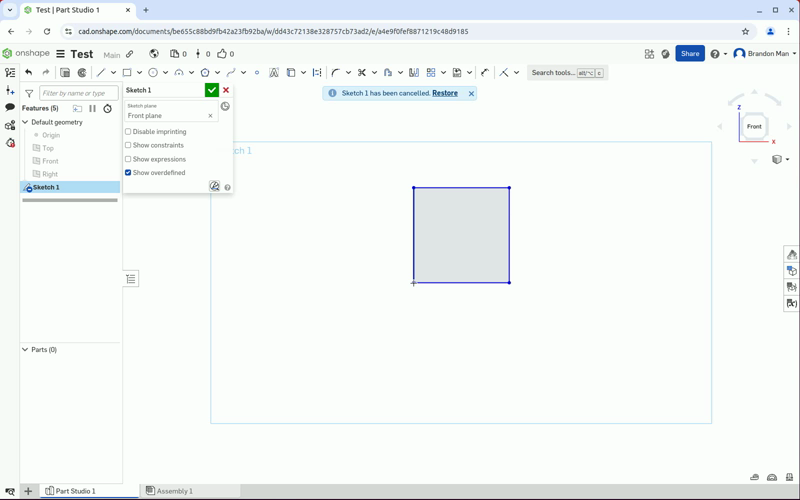
key_down(shift)
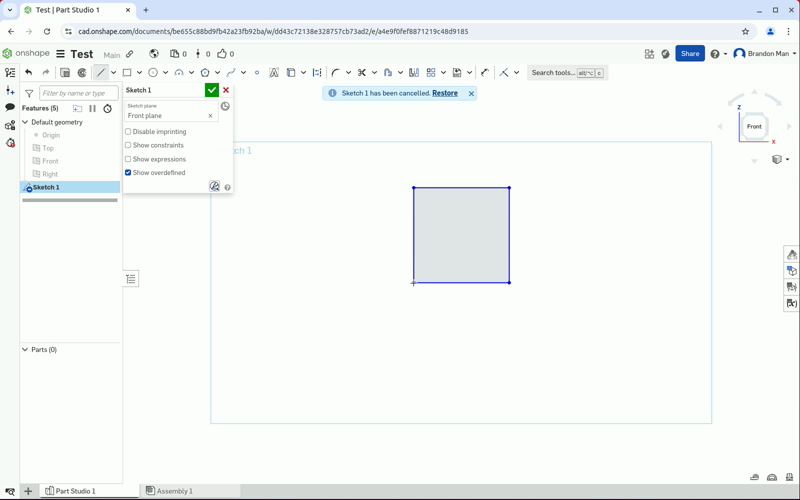
mouse_move(419, 276)
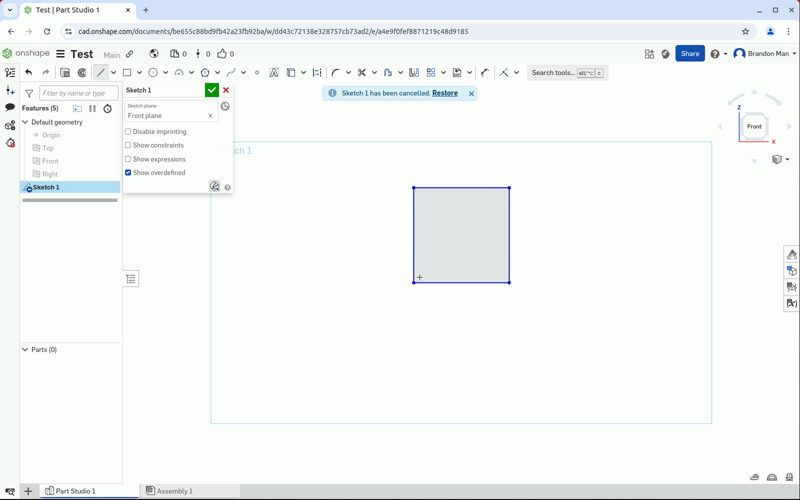
click(419, 276)
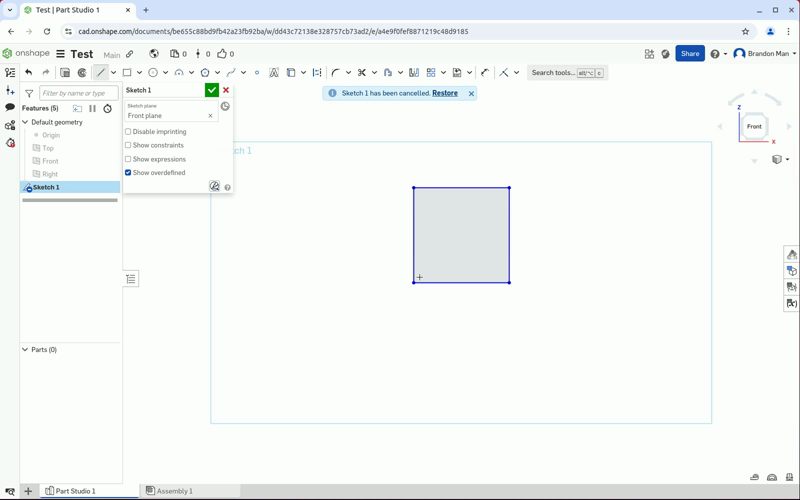
key_up(shift)
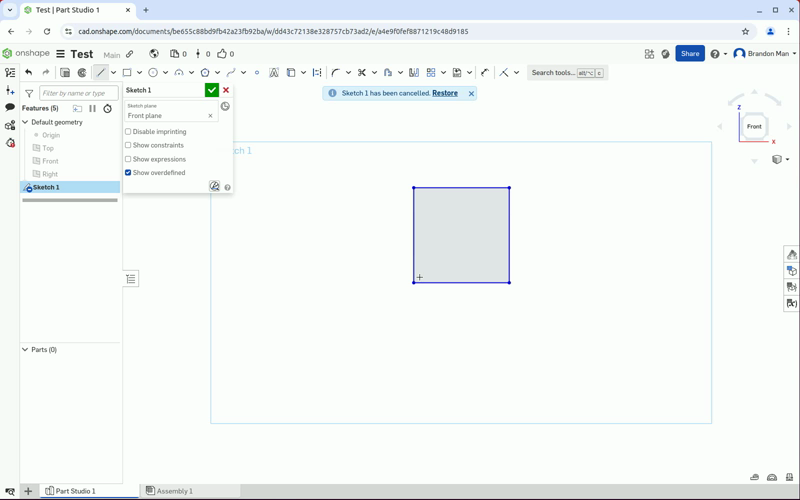
key_down(shift)
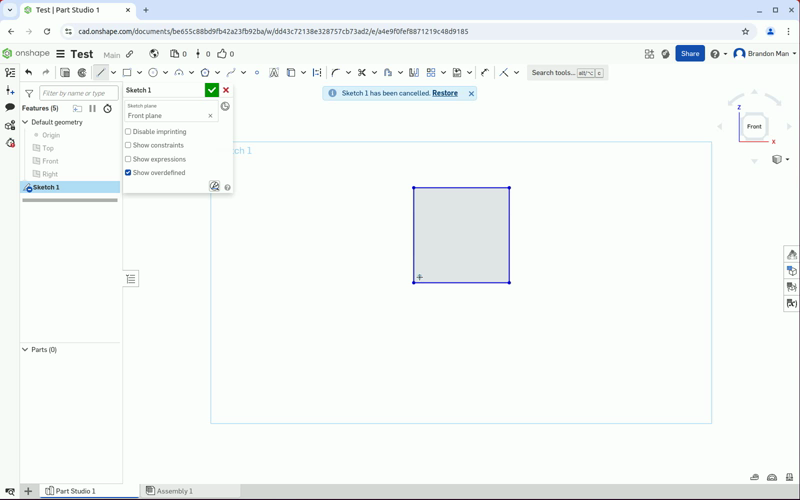
mouse_move(503, 276)
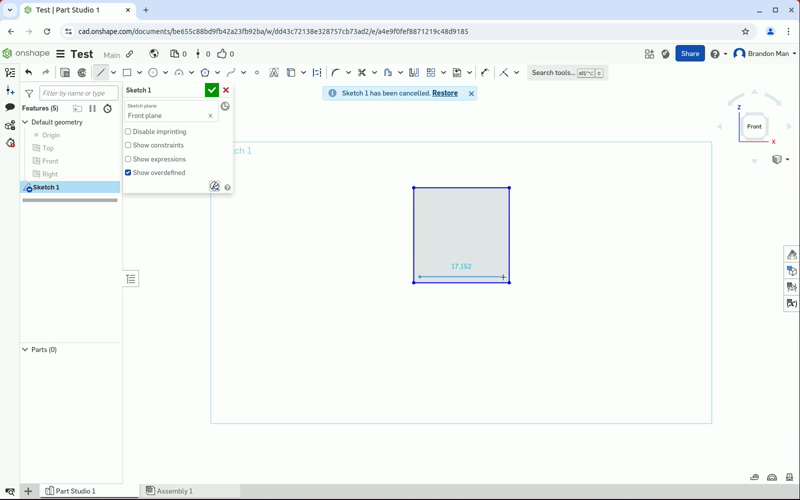
click(503, 276)
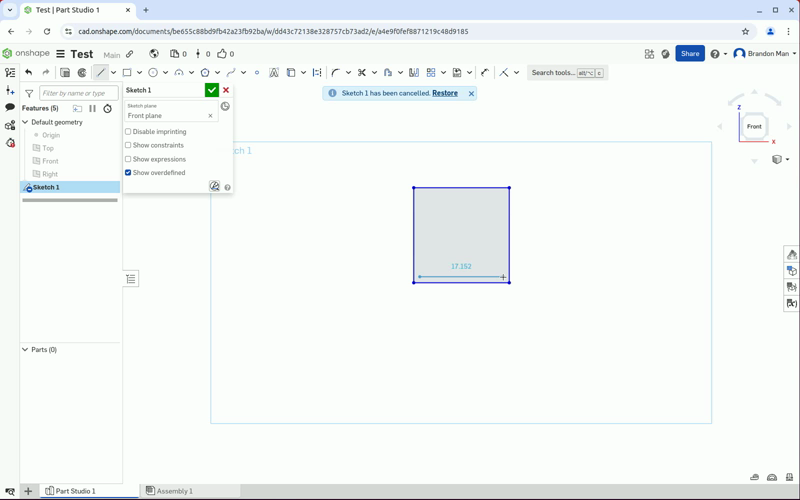
key_up(shift)
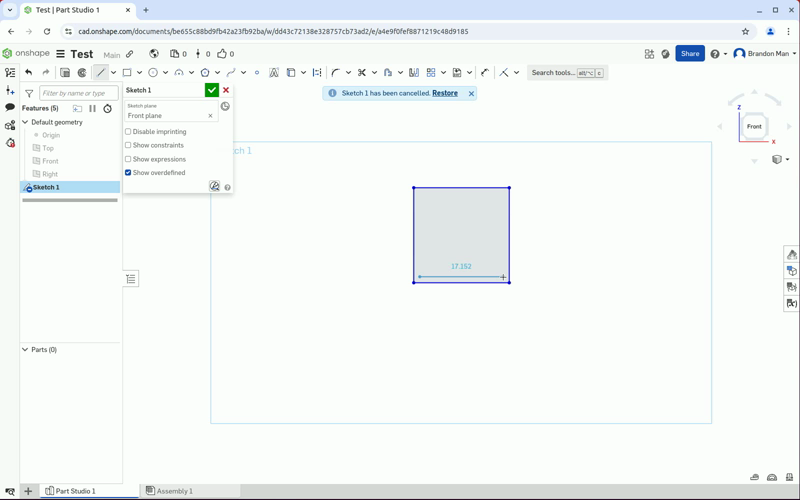
key_down(shift)
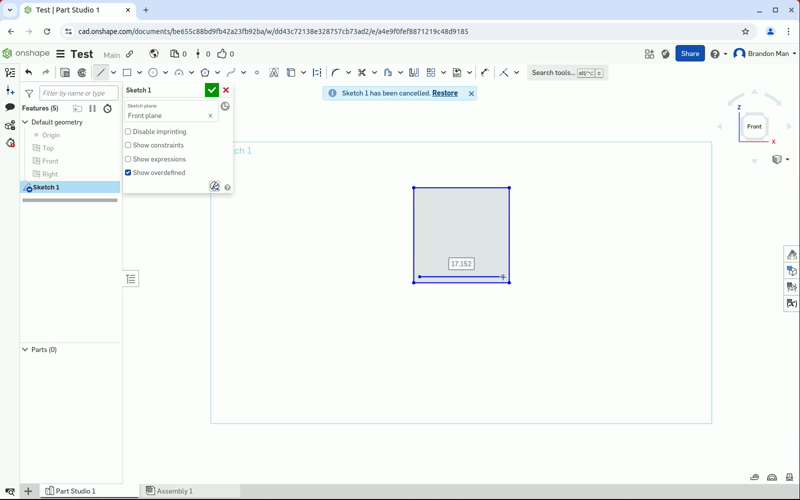
mouse_move(503, 193)
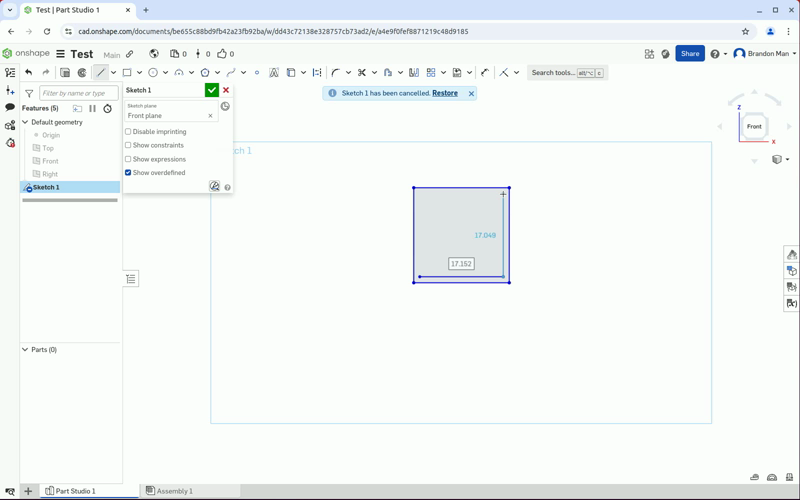
click(503, 193)
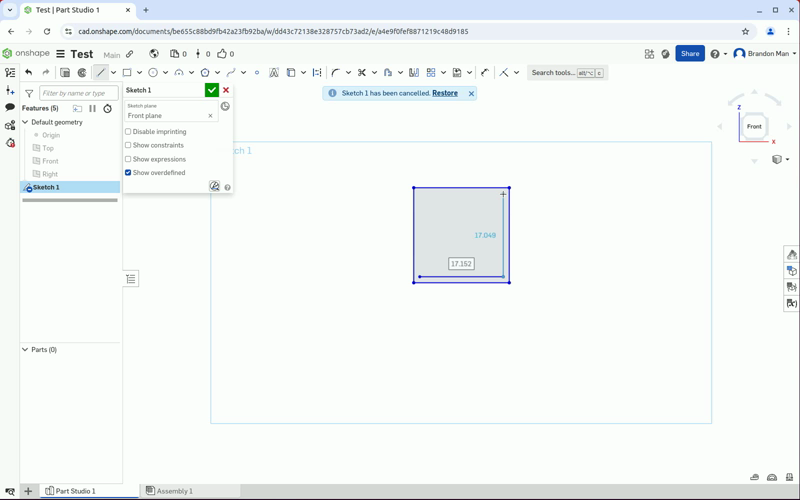
key_up(shift)
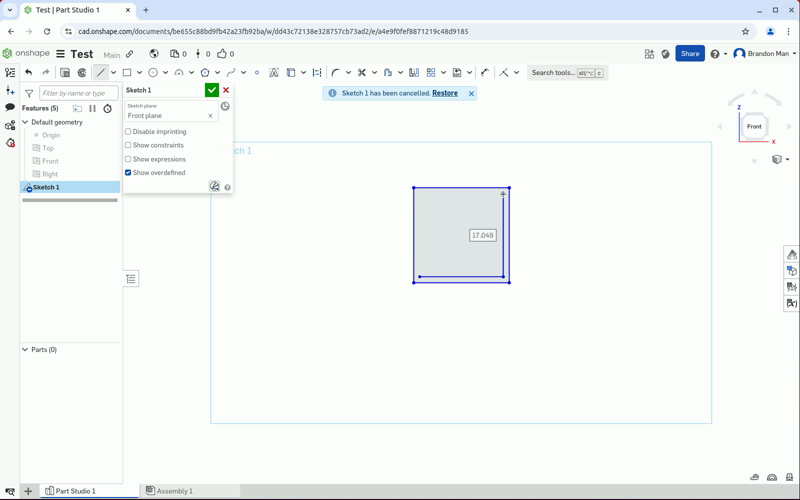
key_down(shift)
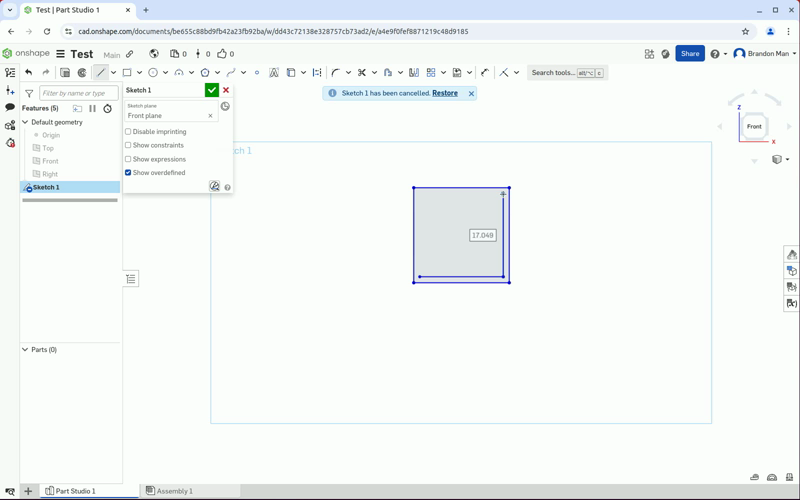
mouse_move(419, 193)
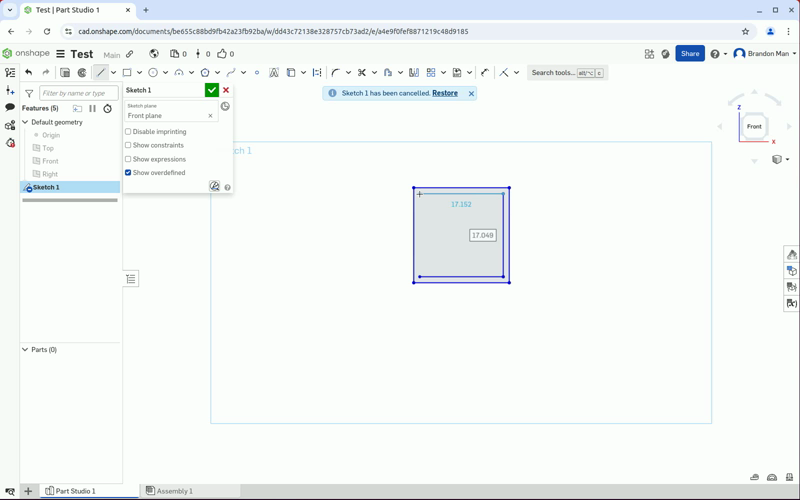
click(419, 193)
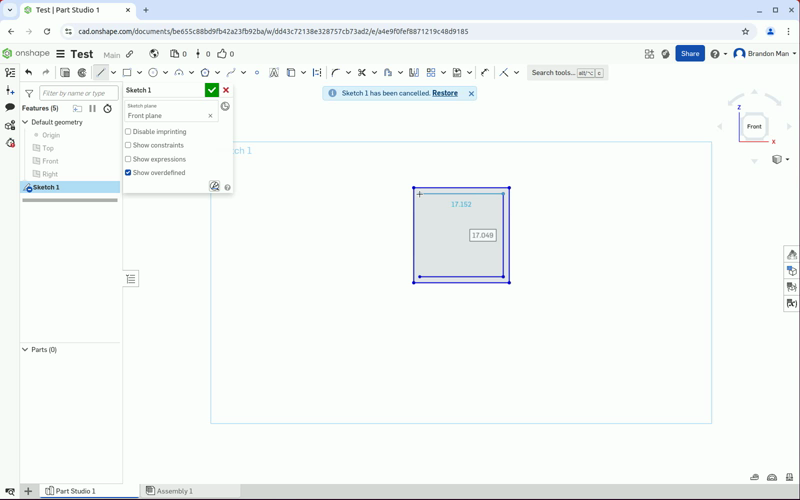
key_up(shift)
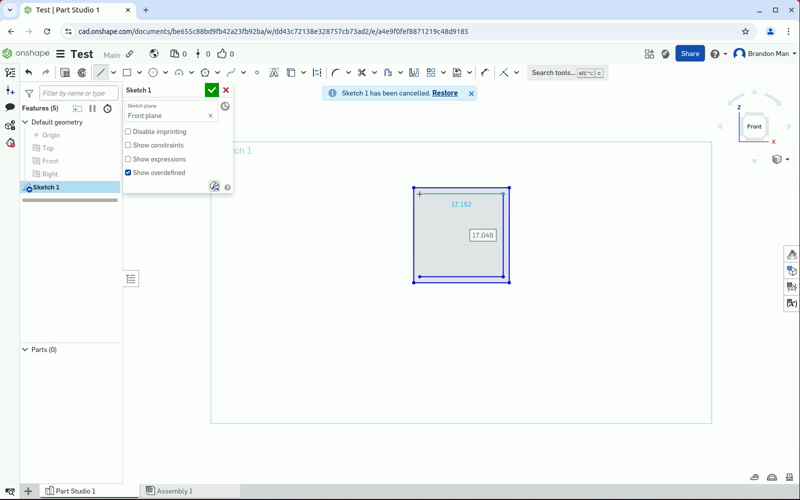
key_down(shift)
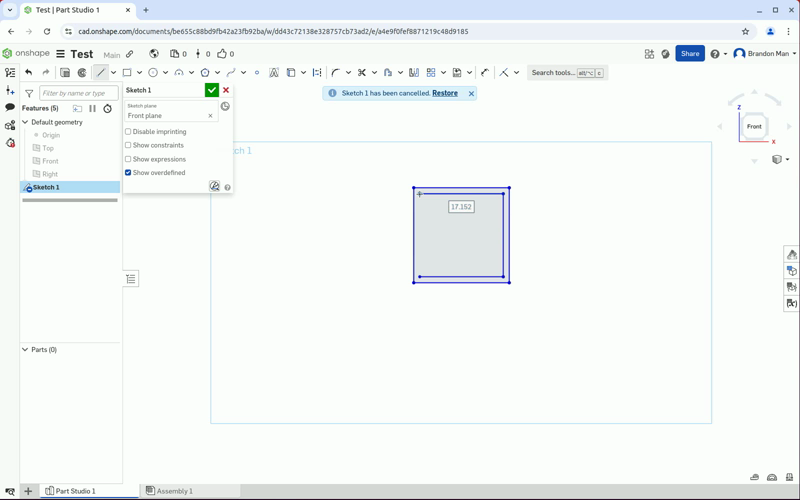
mouse_move(419, 276)
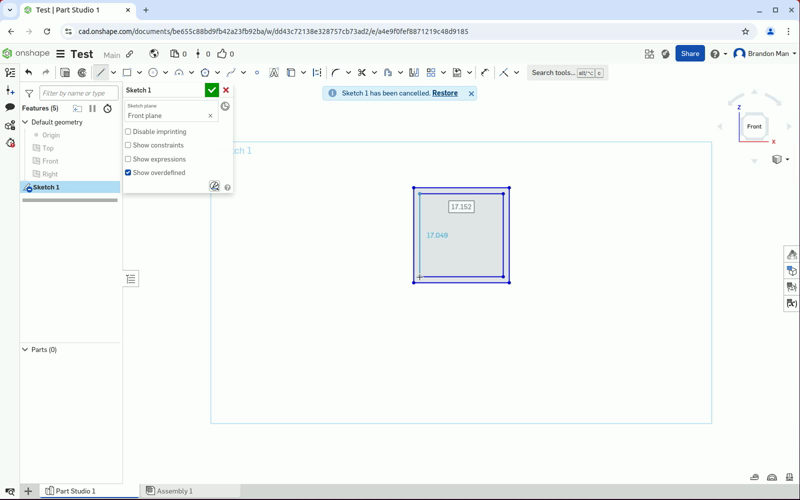
key_up(shift)
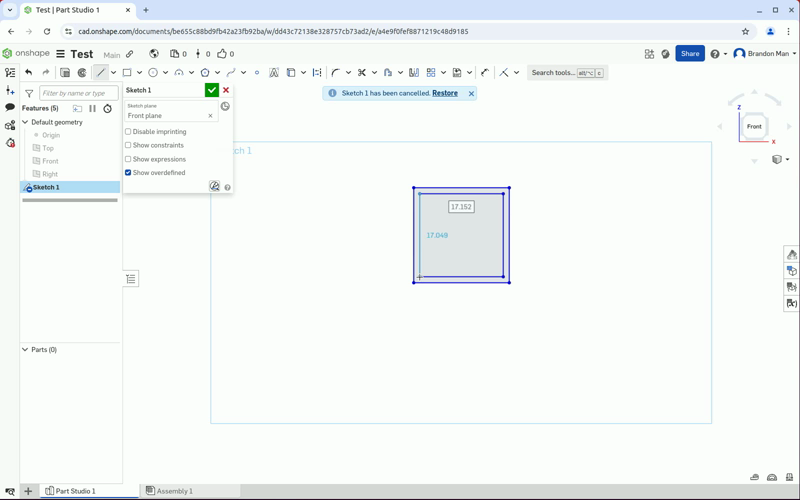
click(419, 276)
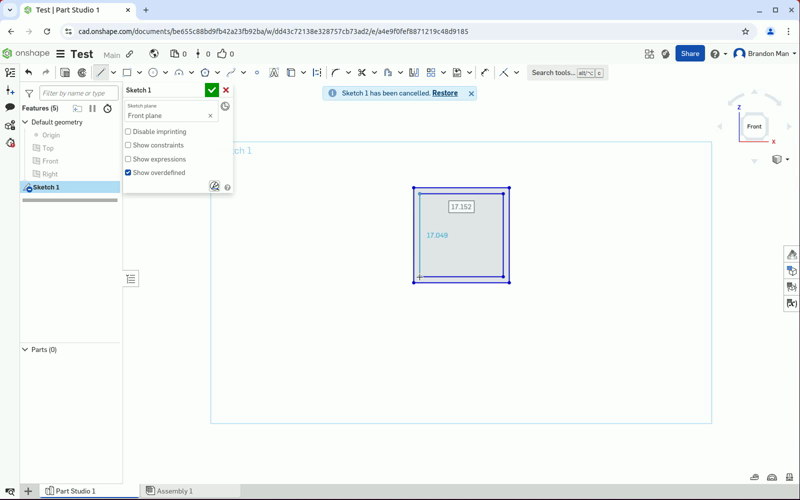
key(esc)
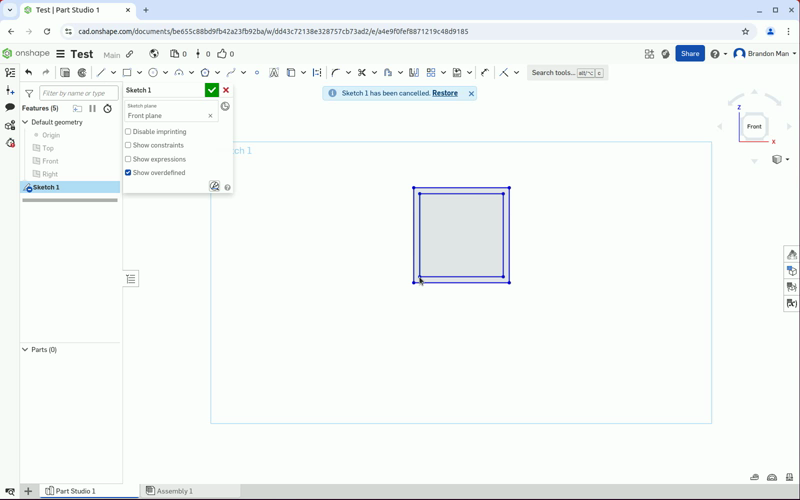
mouse_move(415, 220)
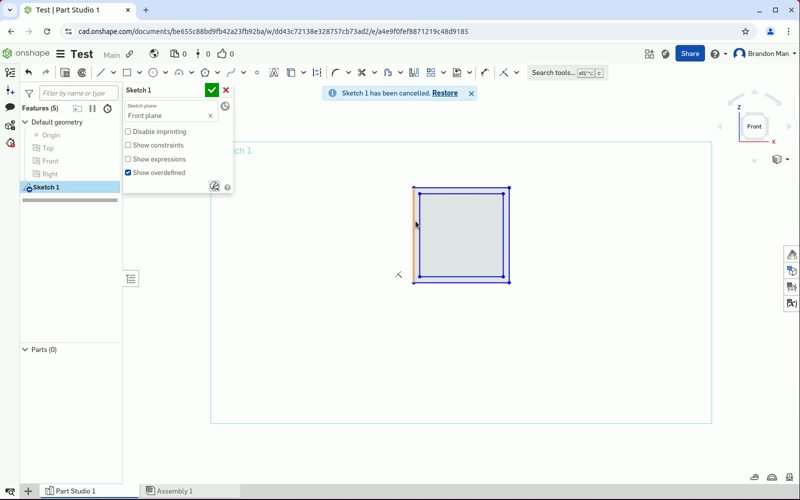
click(415, 220)
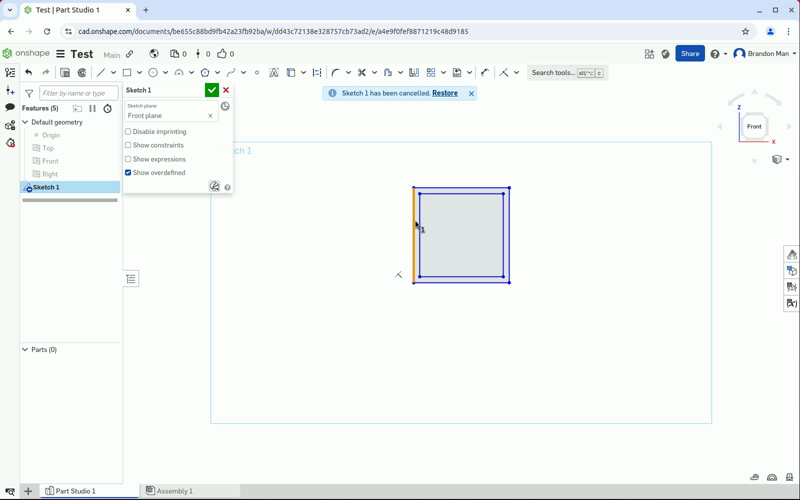
mouse_move(73, 352)
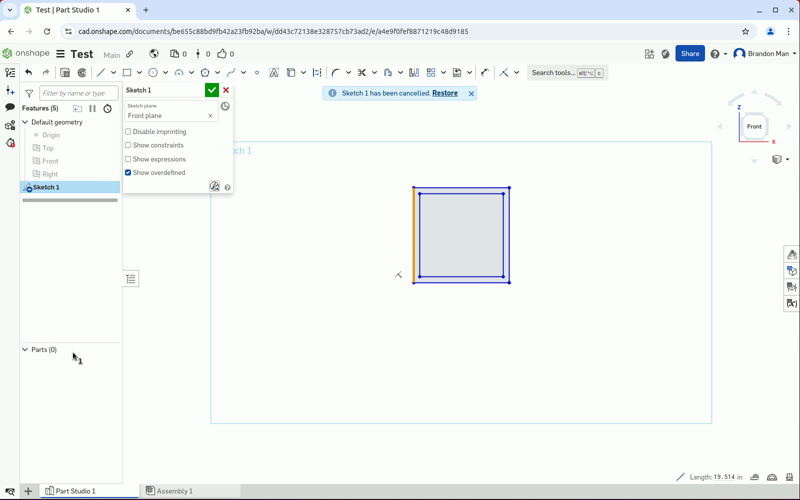
key(shift+y)
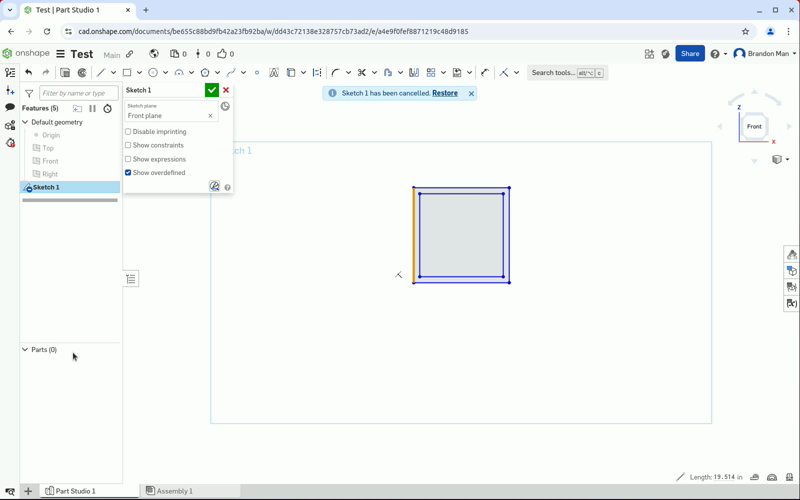
key(shift+e)
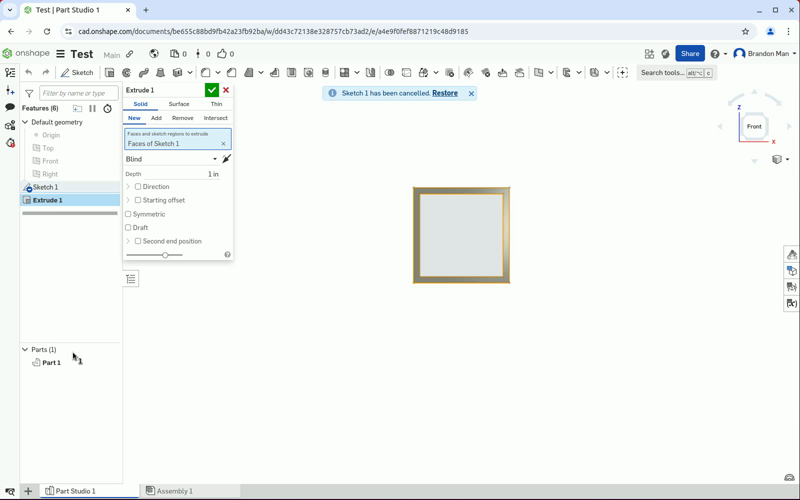
mouse_move(143, 106)
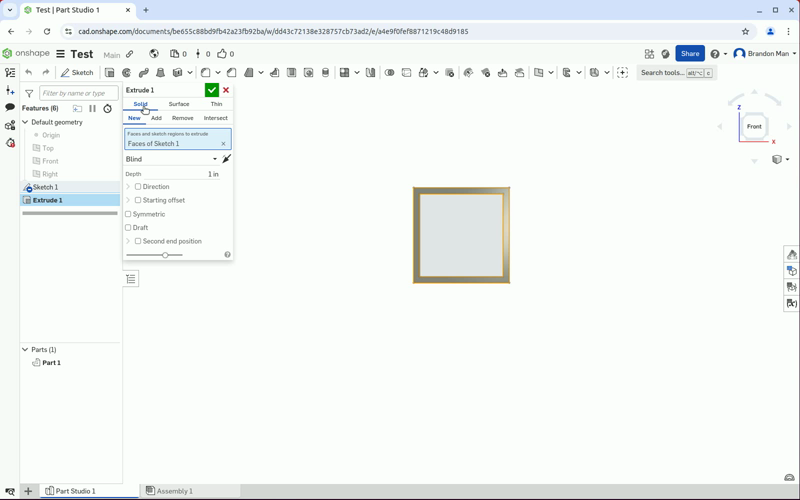
click(143, 106)
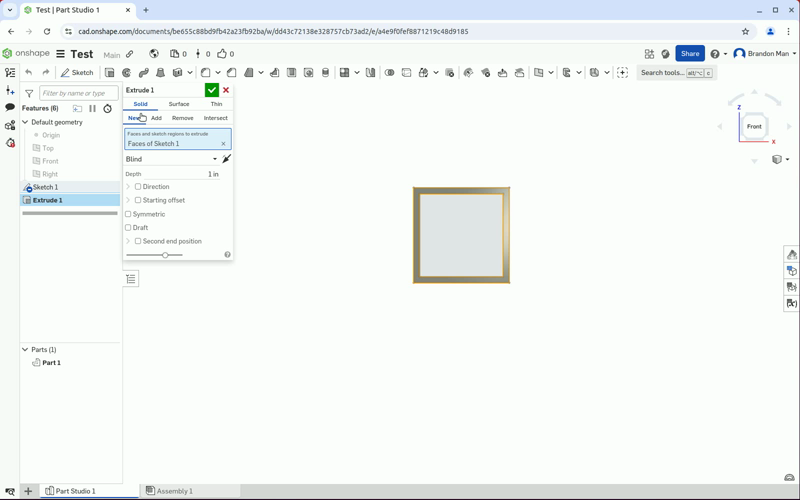
mouse_move(137, 120)
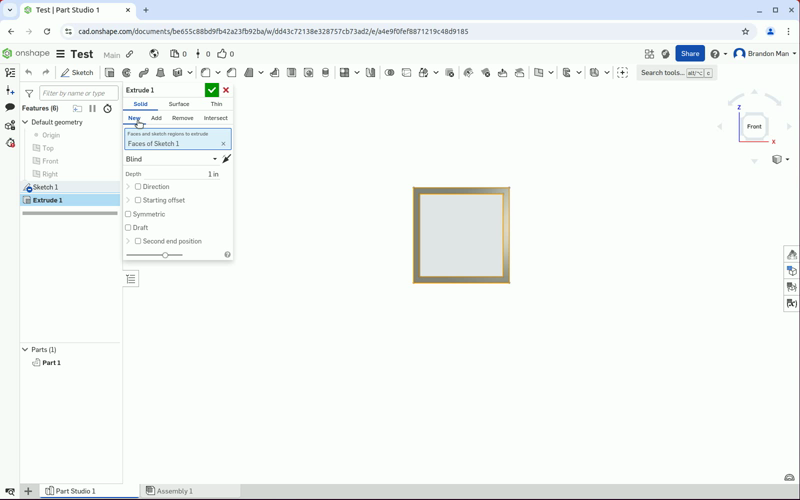
click(137, 120)
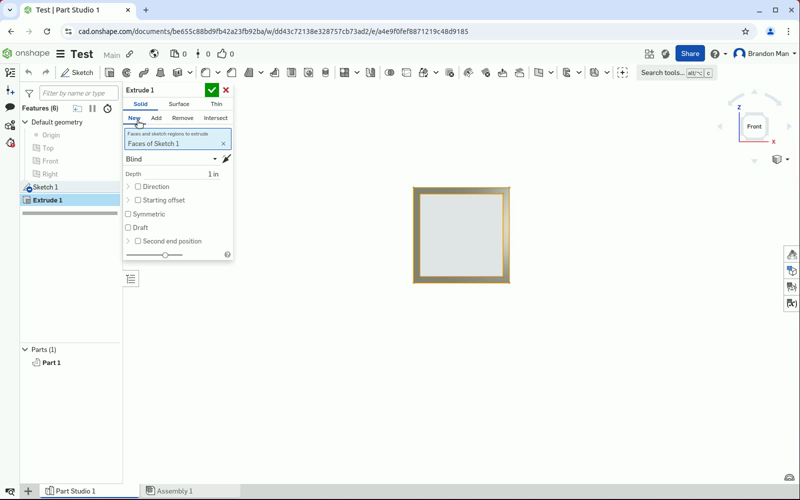
key(tab, 4)
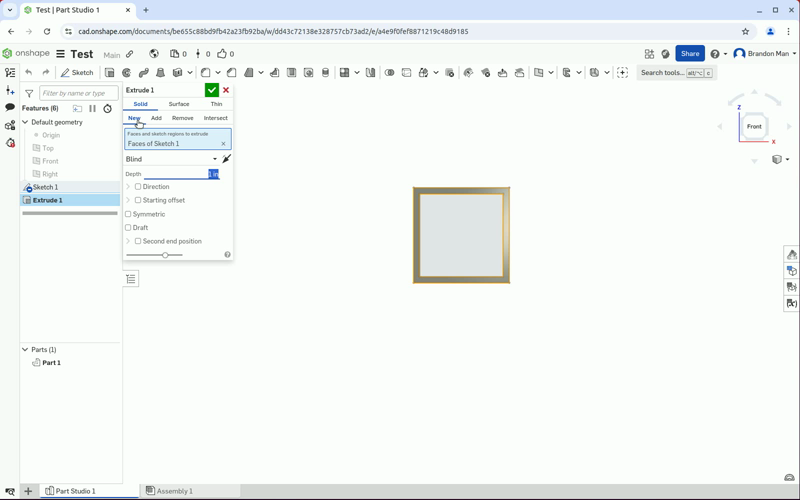
text(1.204)
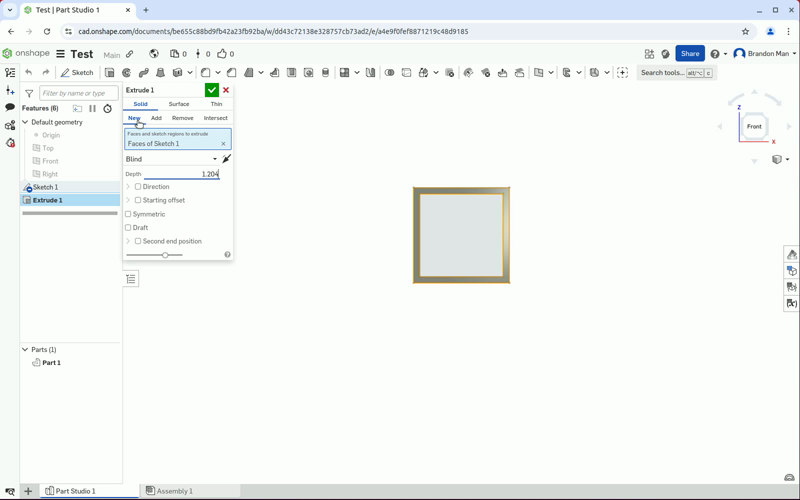
key(enter)
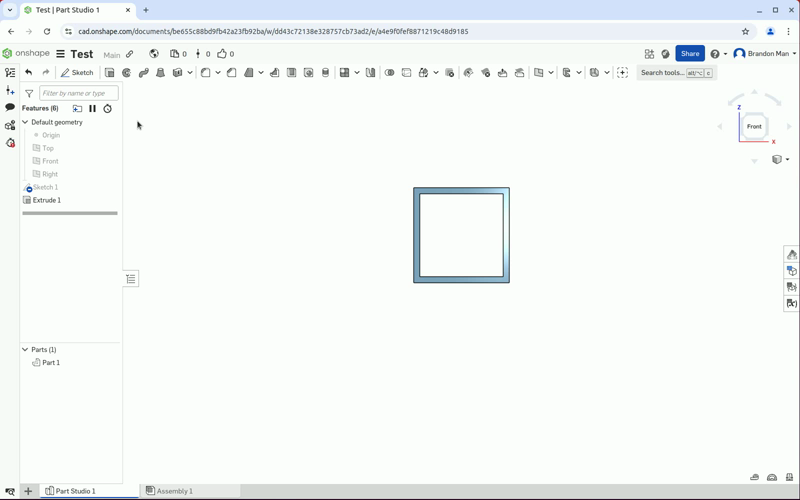
key(shift+h)
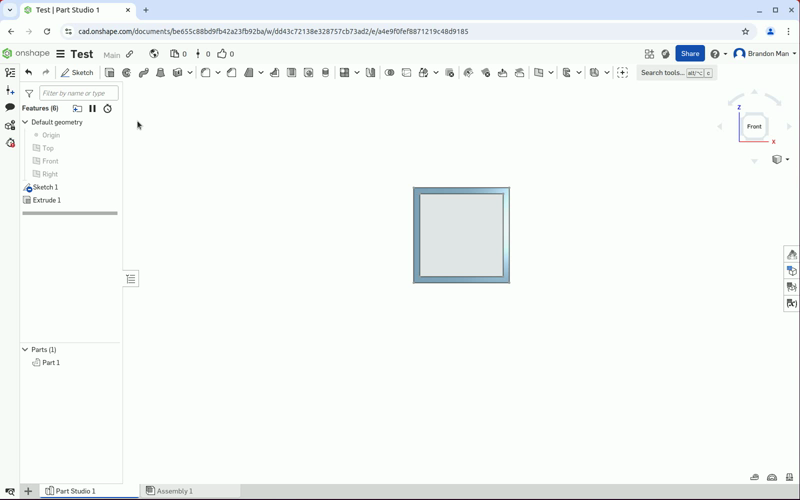
key(shift+h)
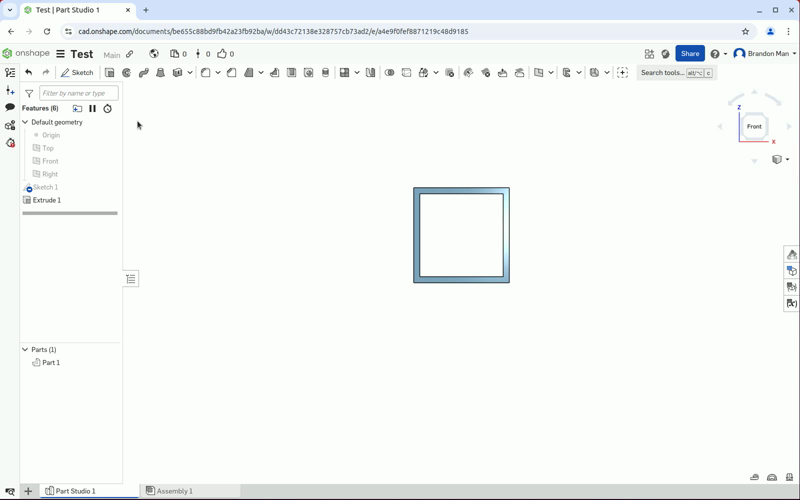
mouse_move(73, 189)
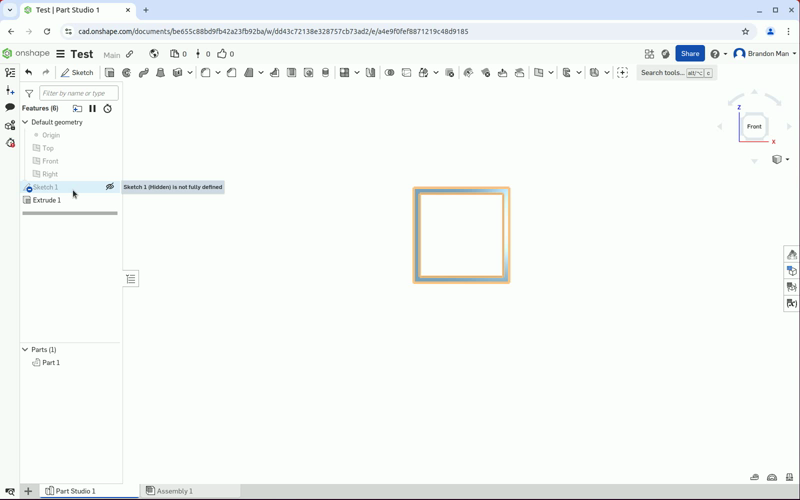
click(73, 189)
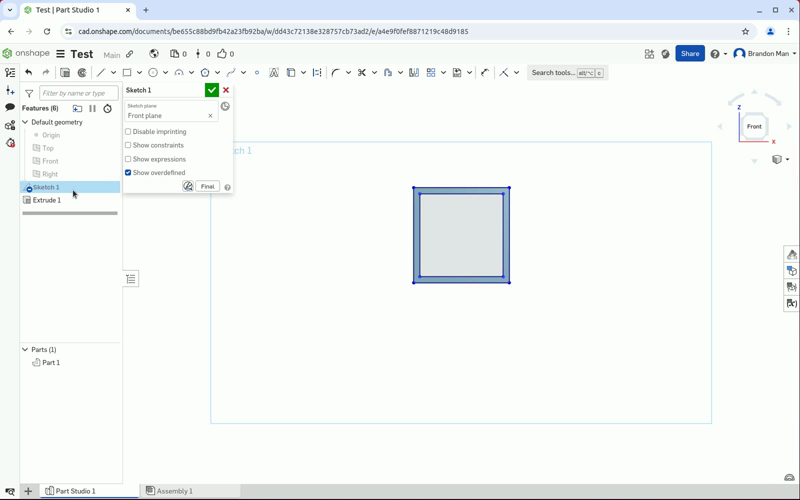
mouse_move(229, 92)
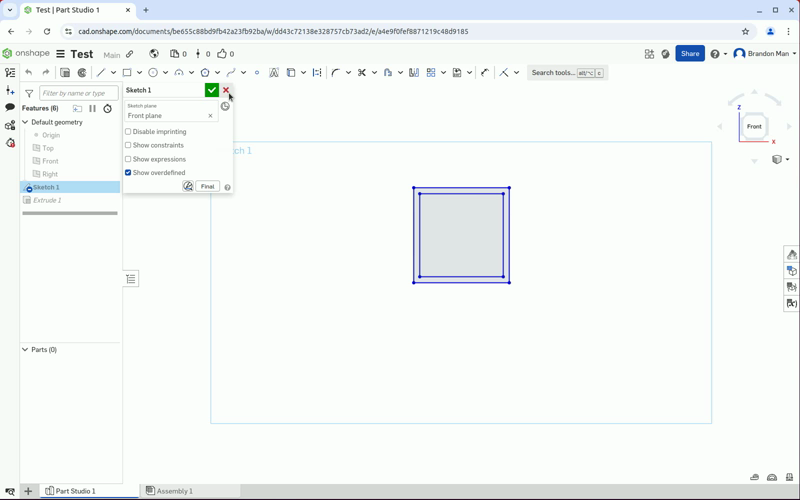
click(229, 92)
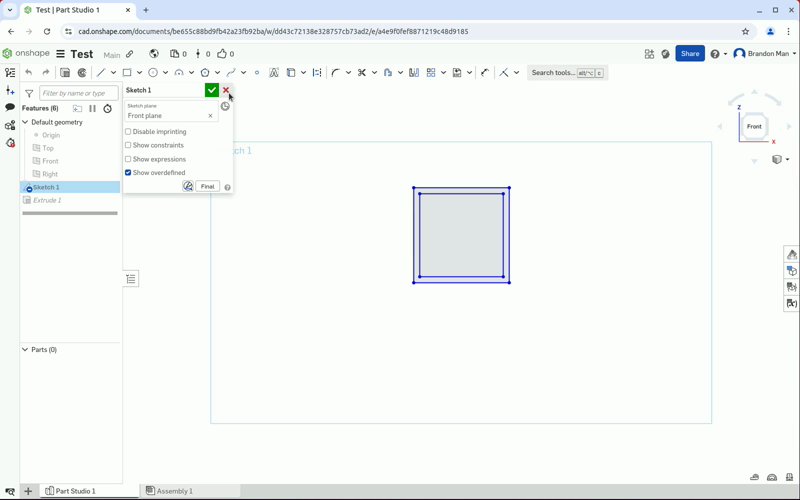
key(shift+s)
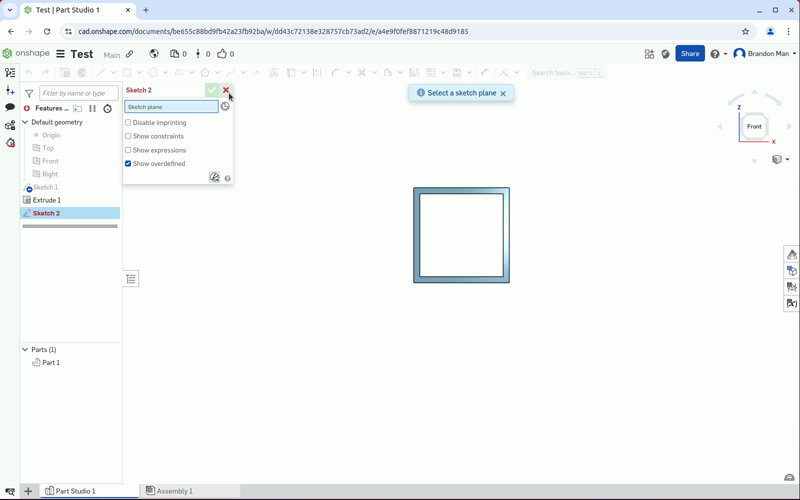
mouse_move(73, 163)
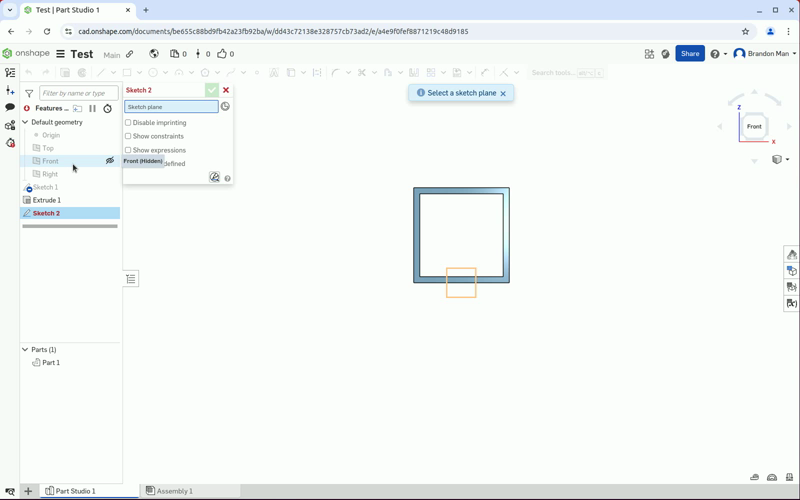
click(73, 163)
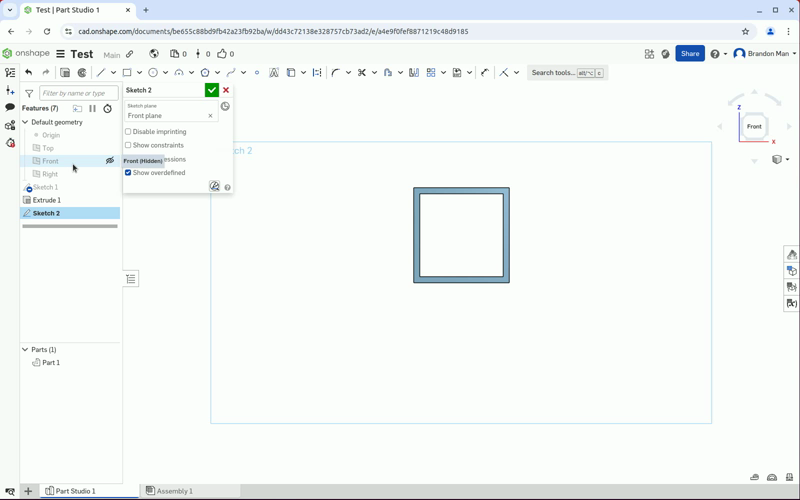
mouse_move(73, 352)
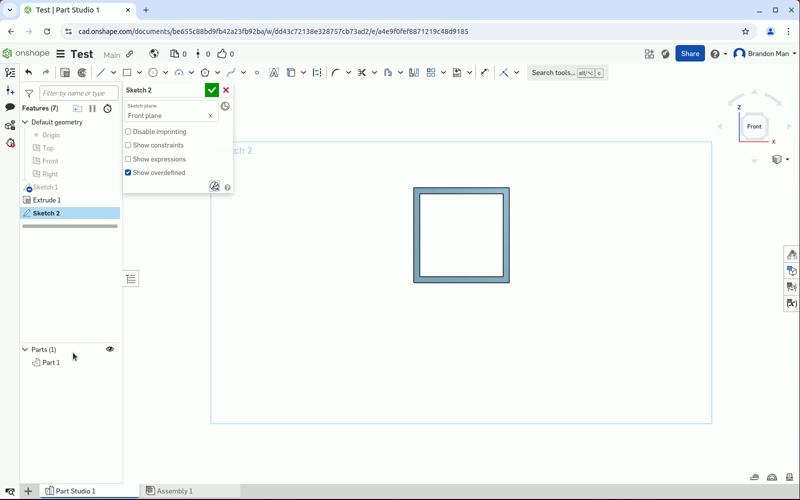
key(y)
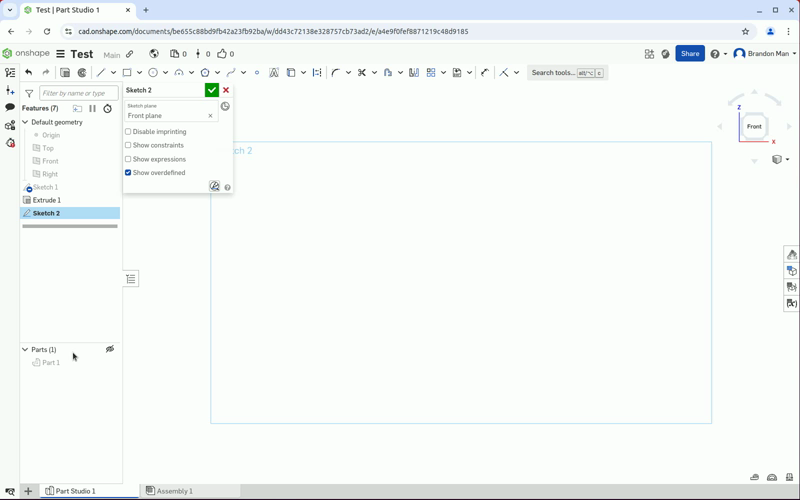
key(l)
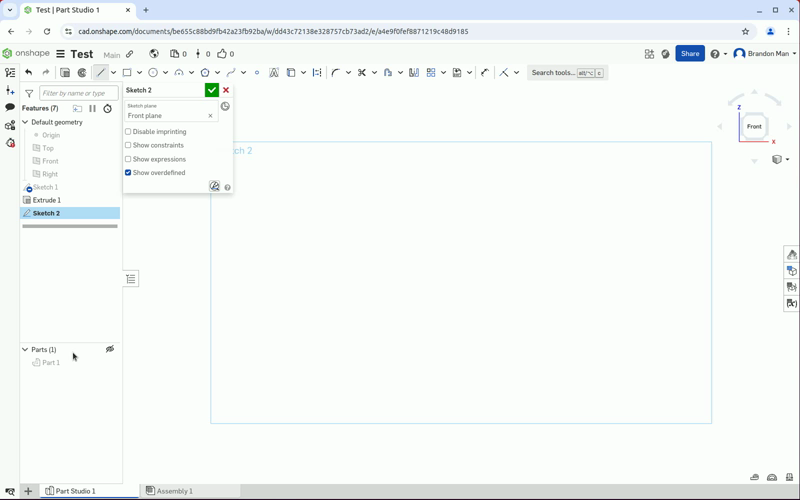
key_down(shift)
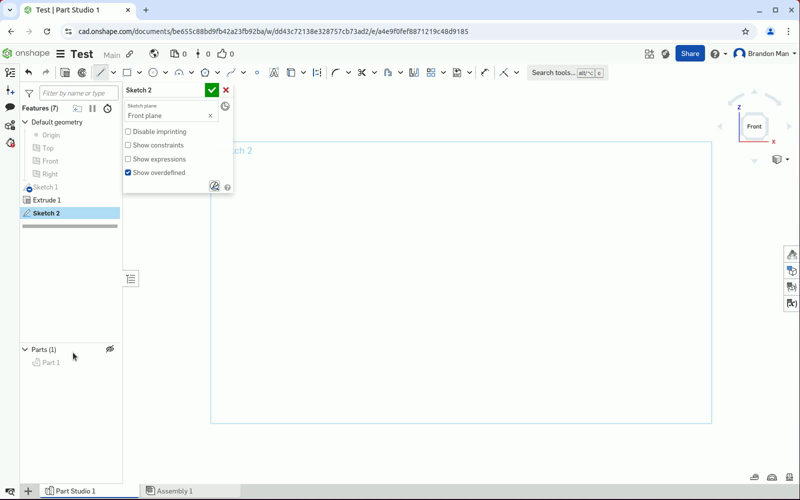
mouse_move(419, 276)
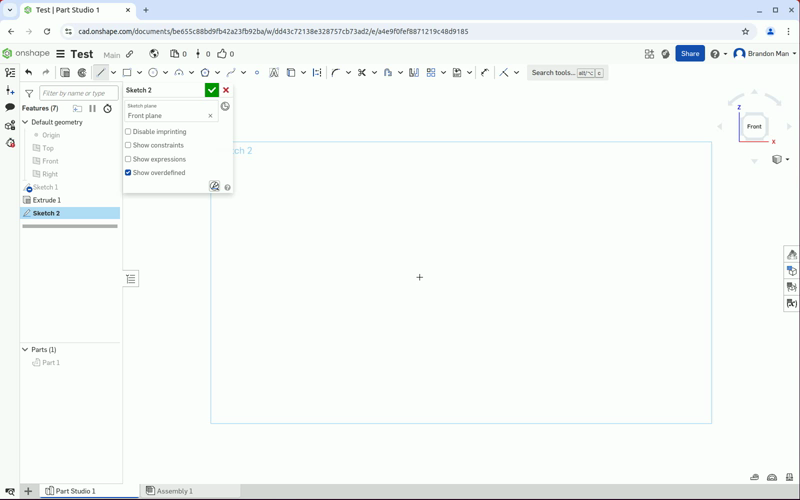
click(419, 276)
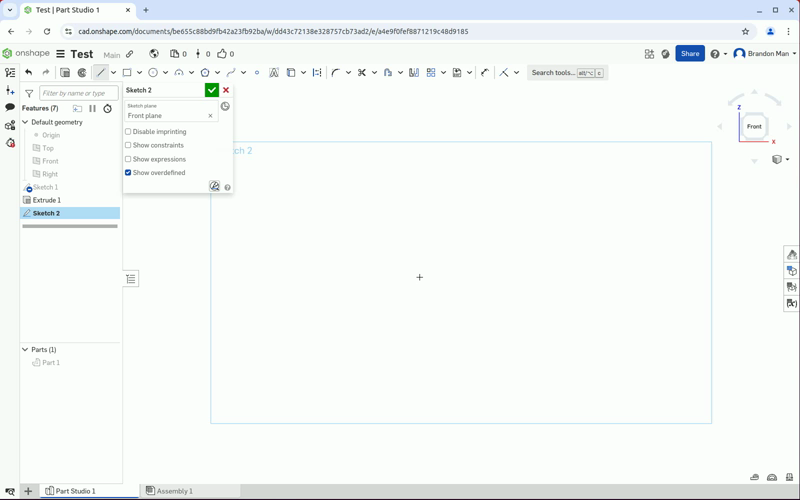
key_up(shift)
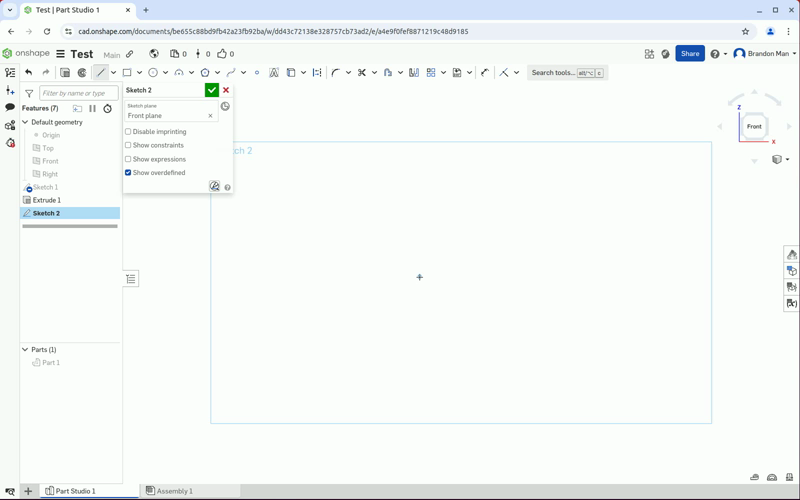
key_down(shift)
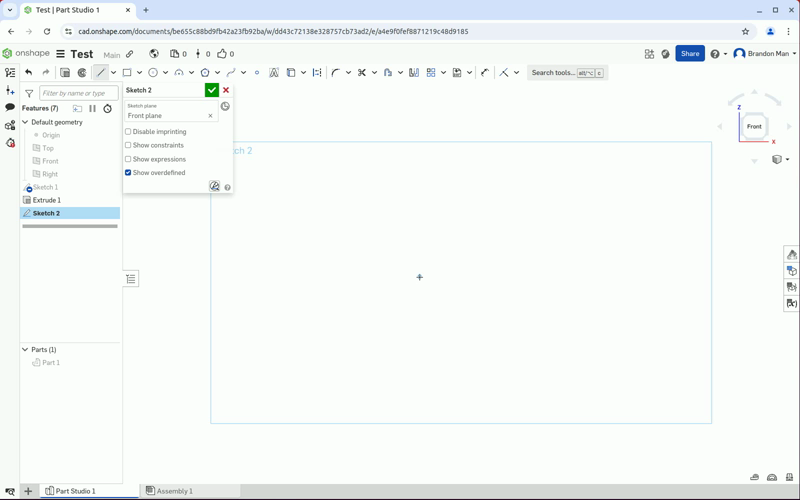
mouse_move(503, 277)
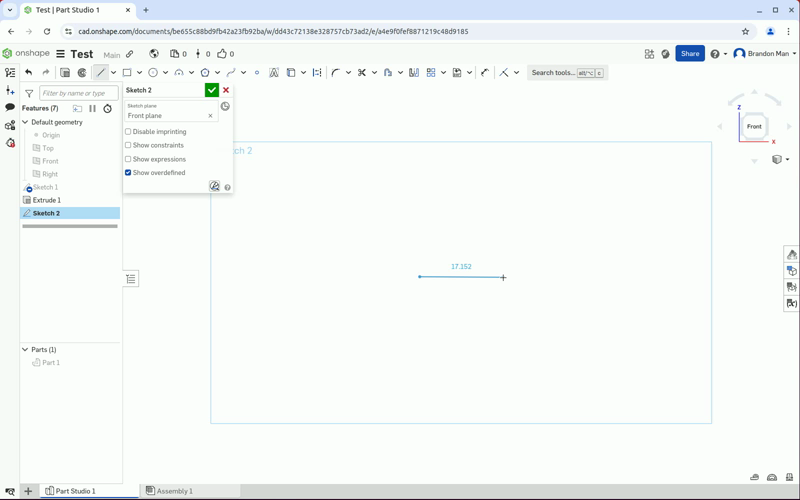
click(503, 277)
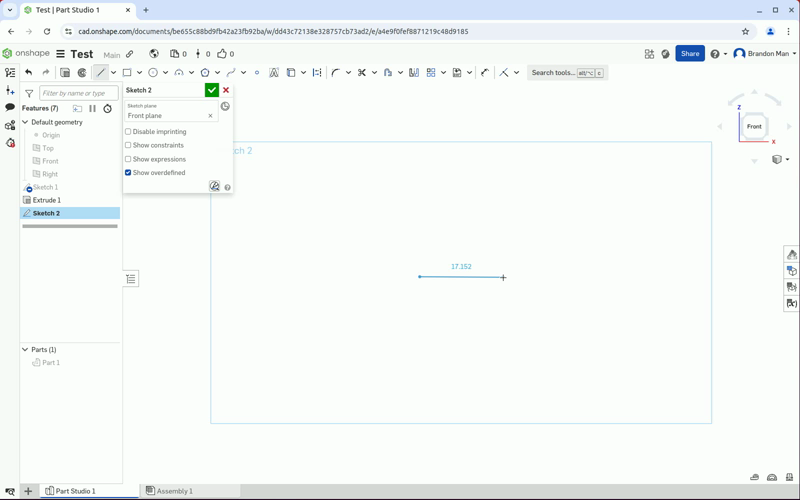
key_up(shift)
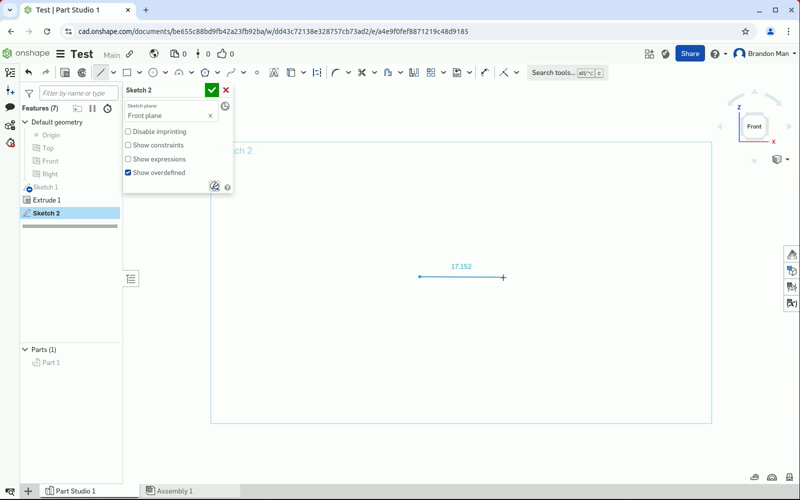
key_down(shift)
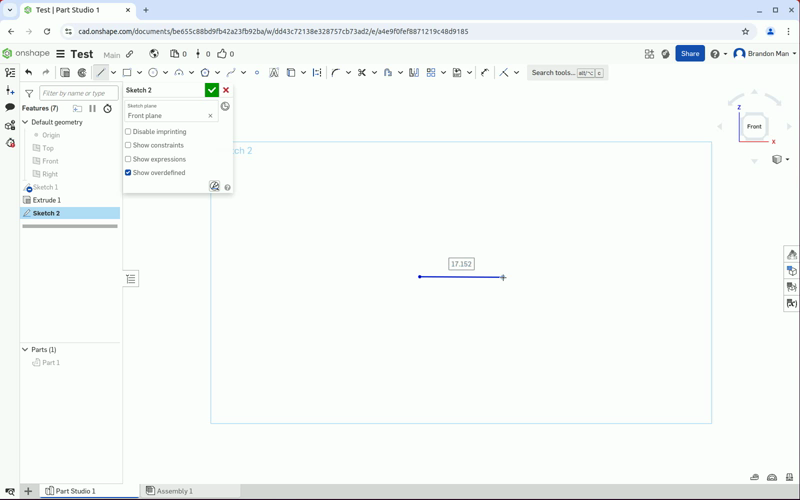
mouse_move(503, 193)
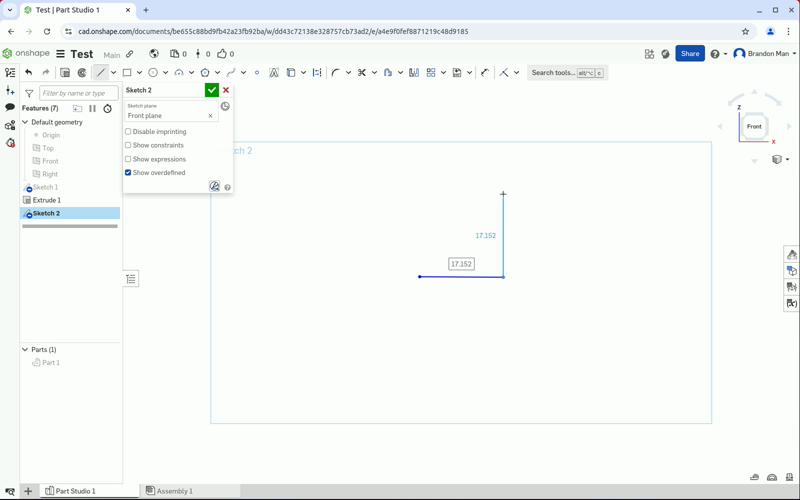
click(503, 193)
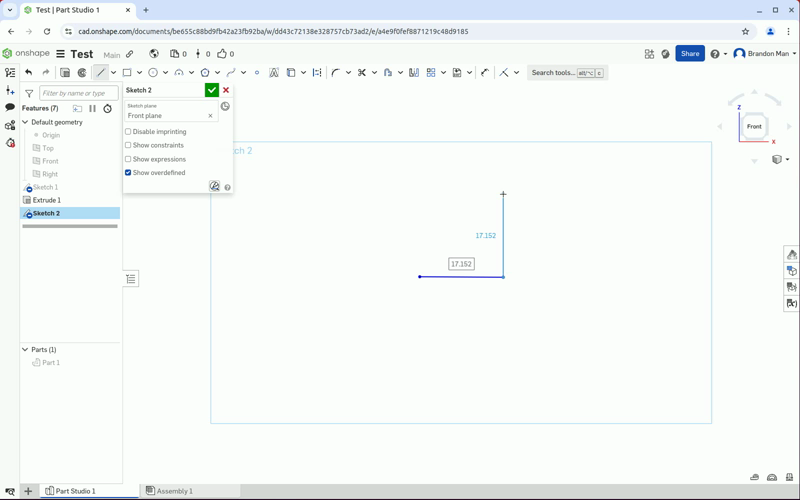
key_up(shift)
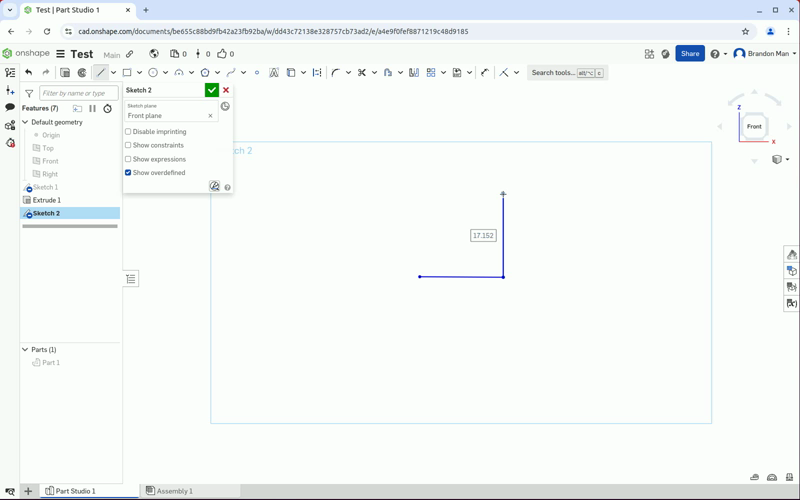
key_down(shift)
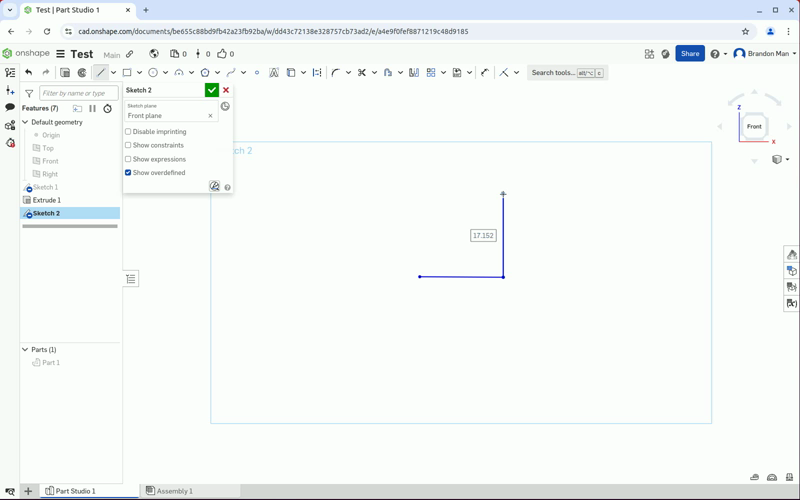
mouse_move(419, 193)
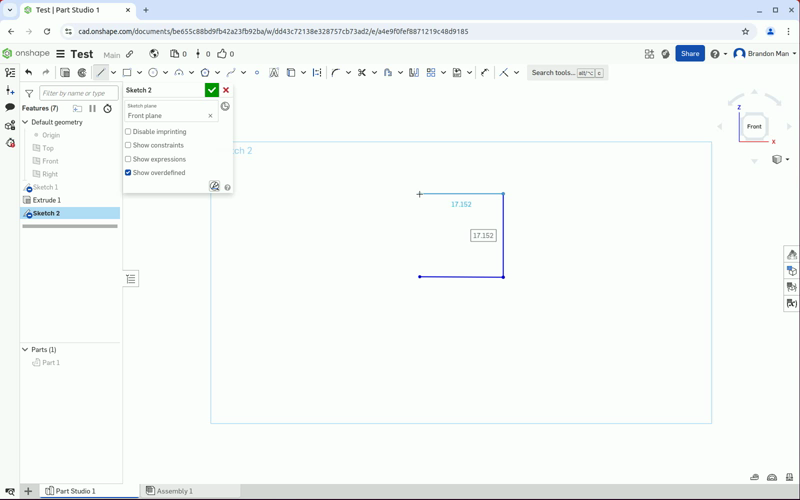
click(419, 193)
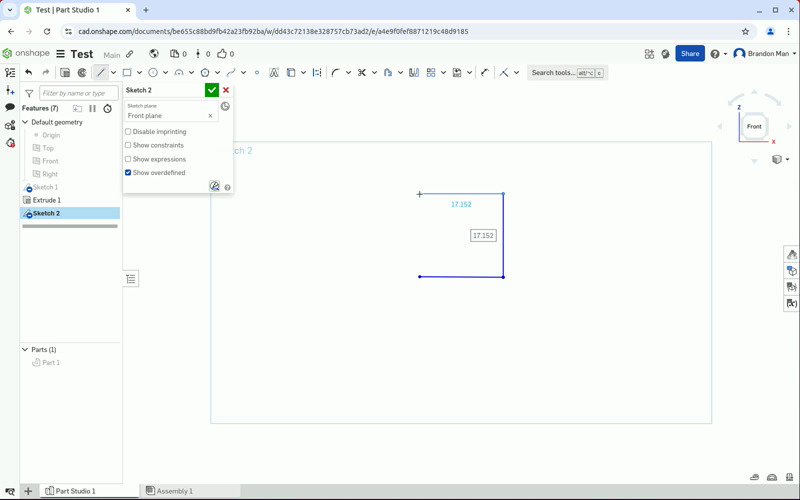
key_up(shift)
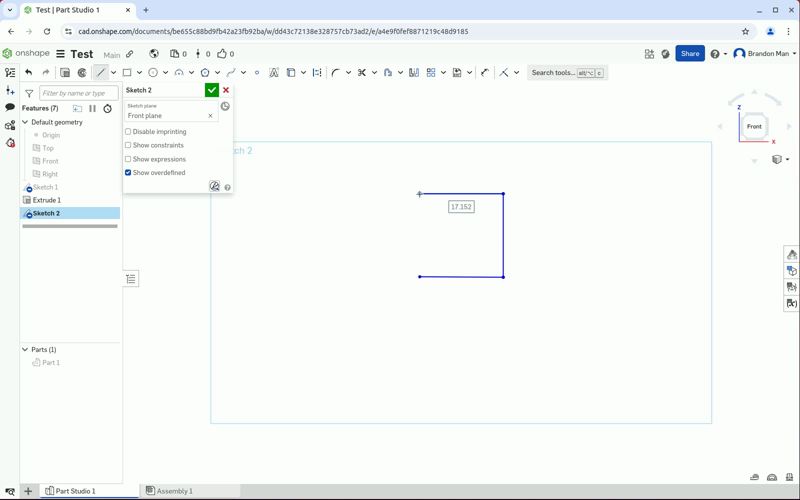
key_down(shift)
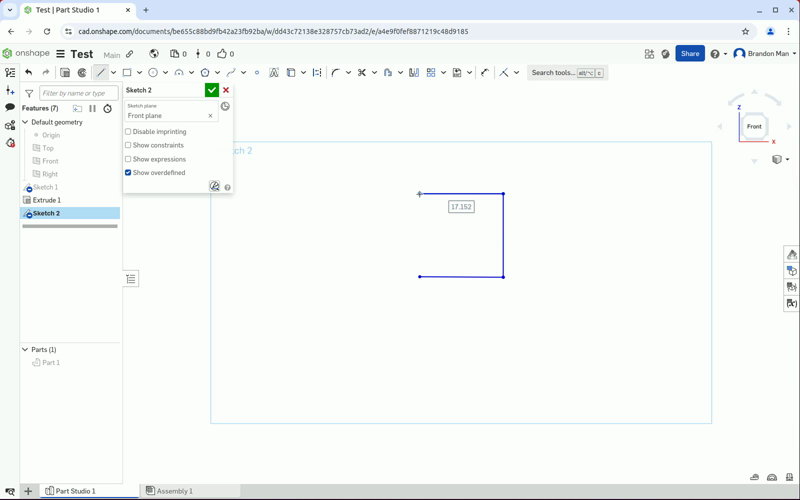
mouse_move(419, 276)
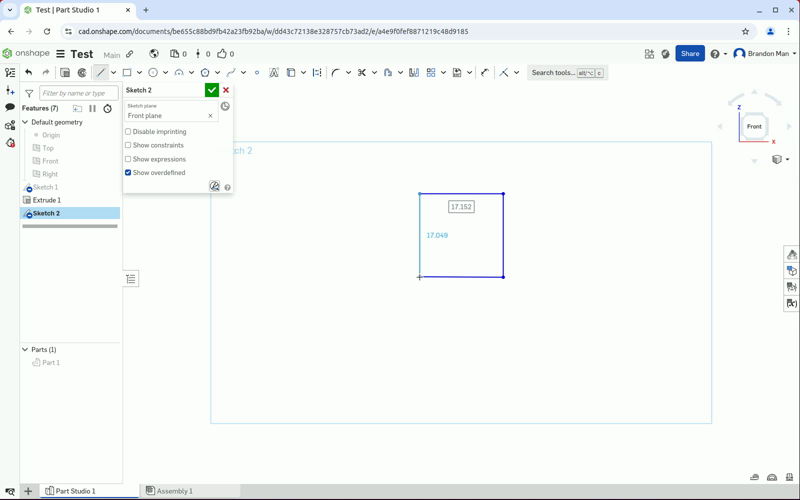
key_up(shift)
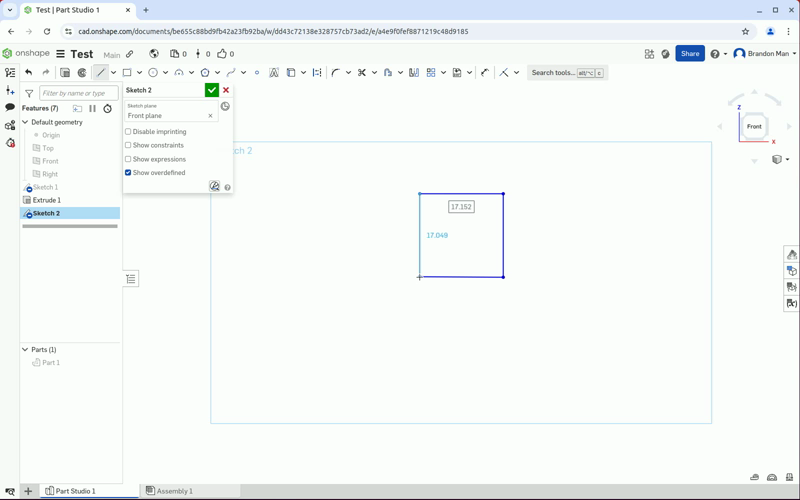
click(419, 276)
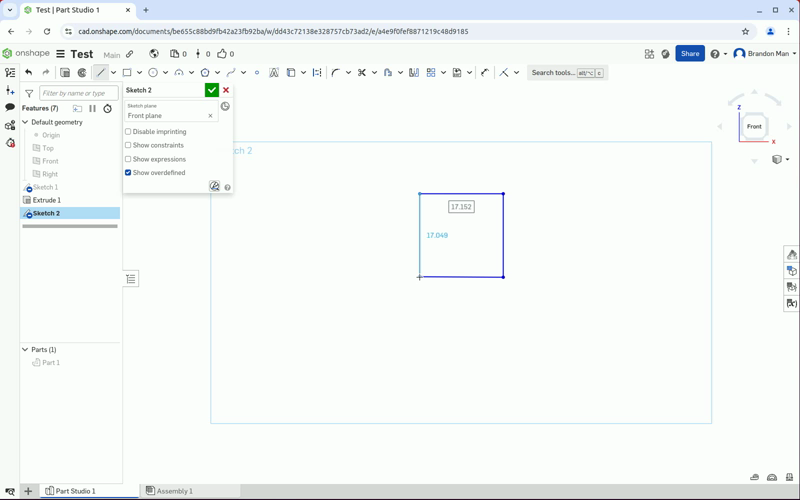
key(esc)
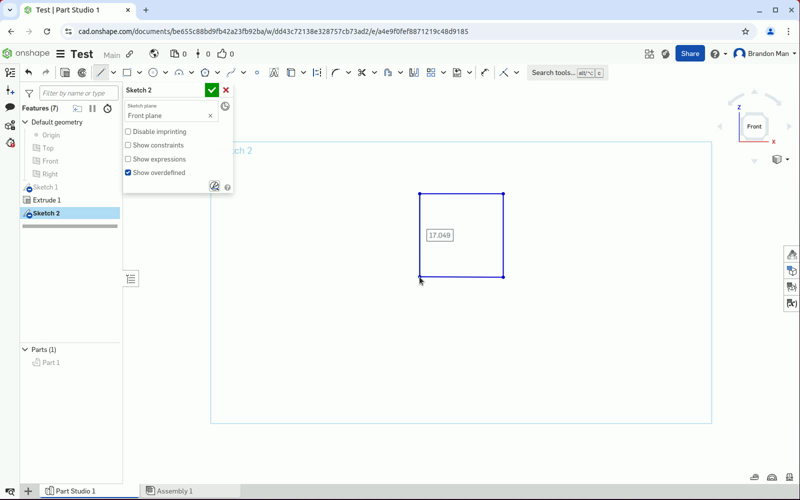
mouse_move(464, 263)
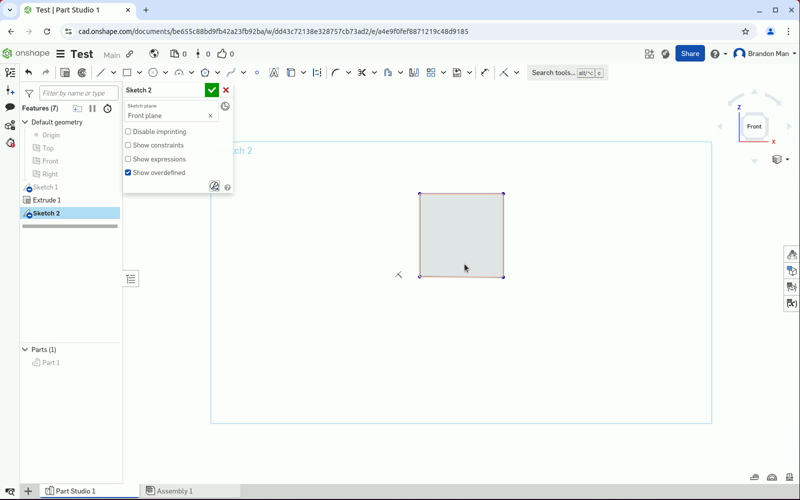
click(464, 263)
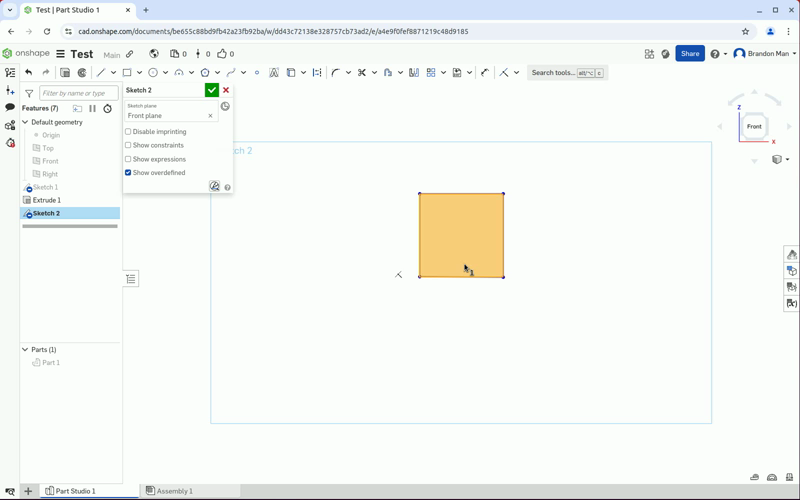
mouse_move(73, 352)
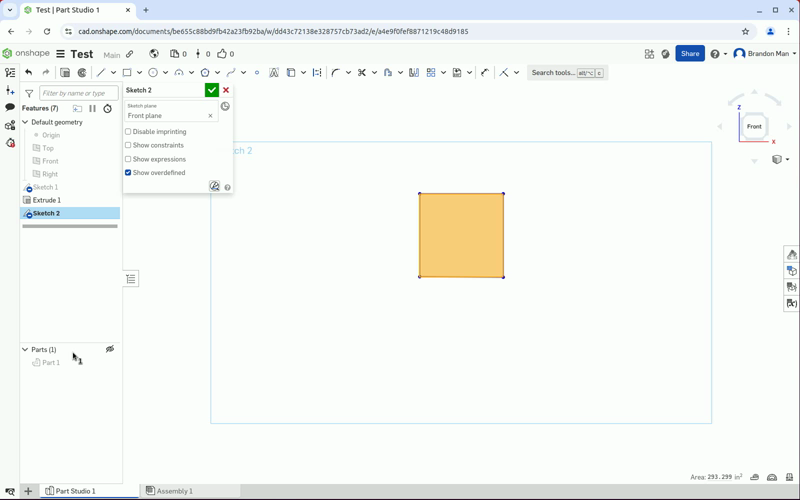
key(shift+y)
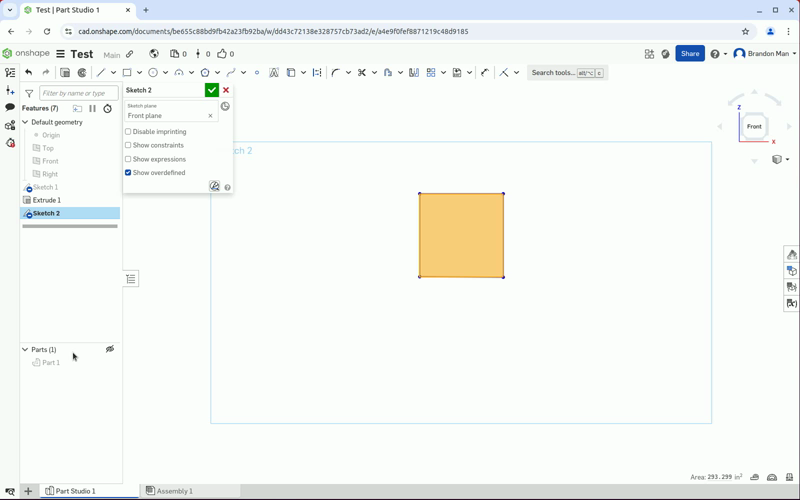
key(shift+e)
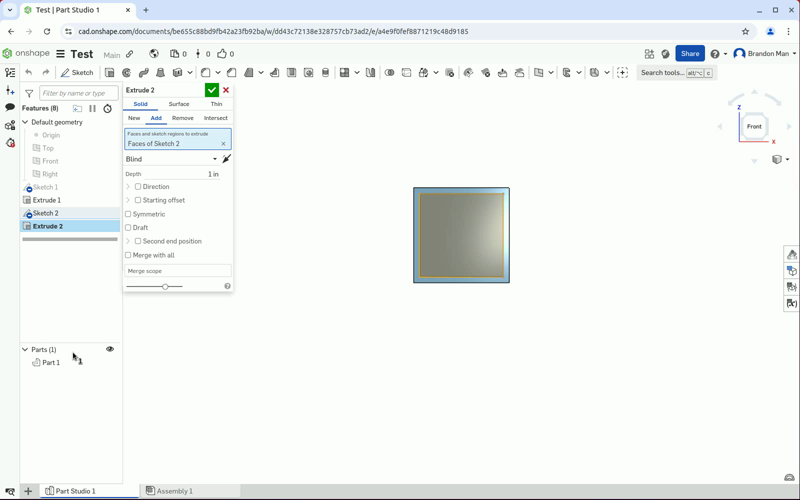
mouse_move(143, 106)
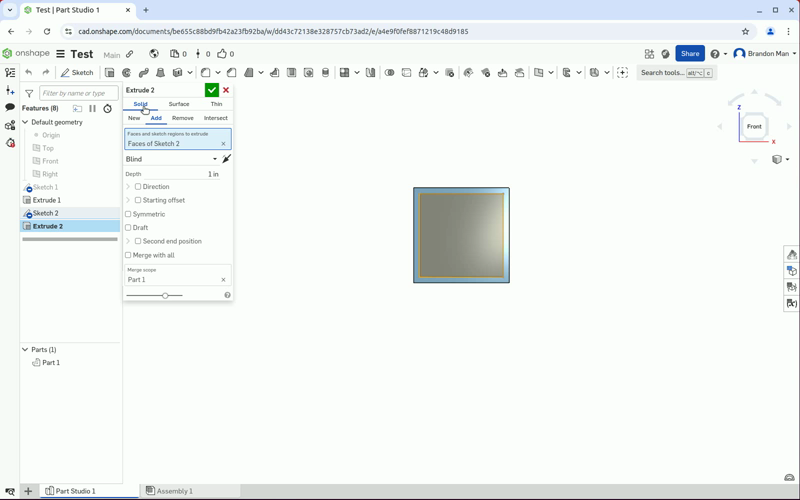
click(143, 106)
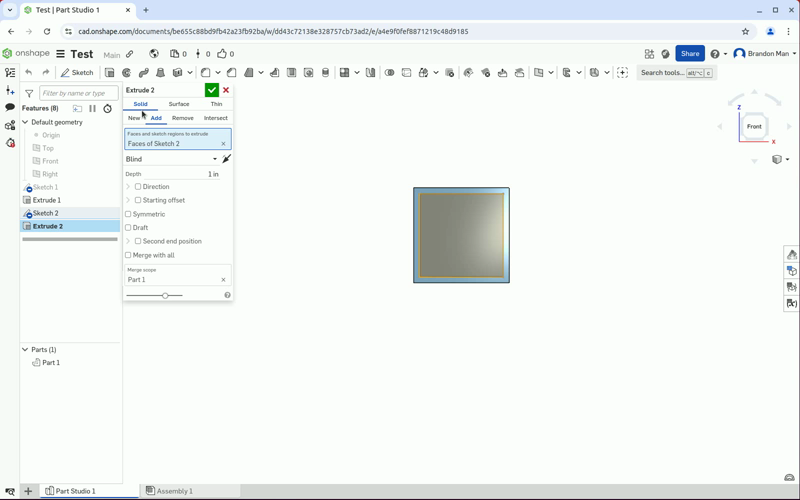
mouse_move(137, 120)
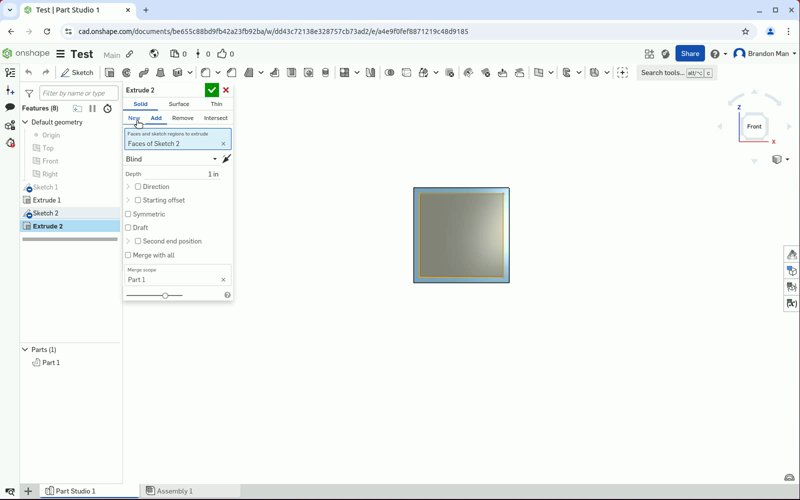
click(137, 120)
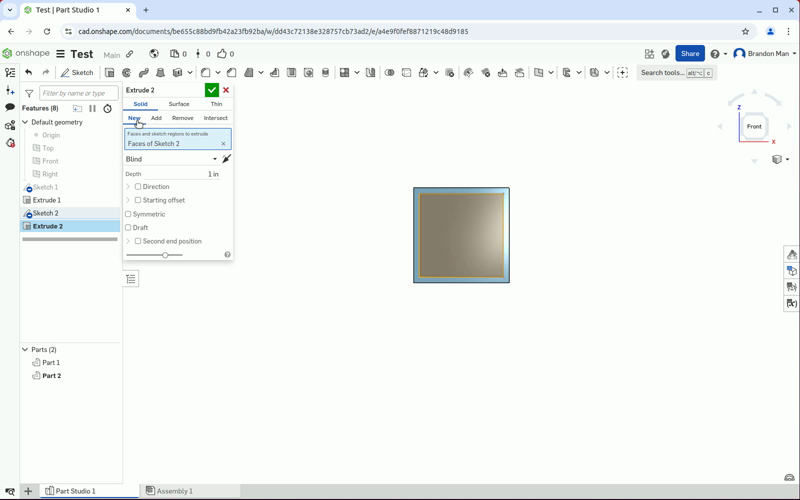
key(tab, 4)
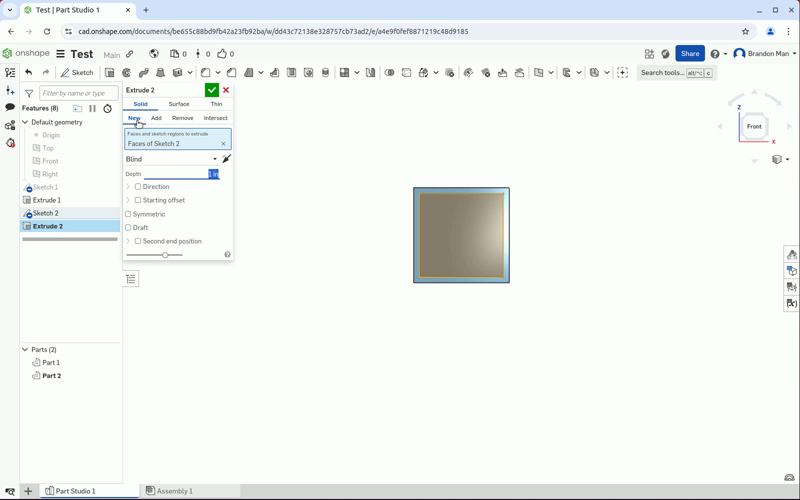
text(1.204)
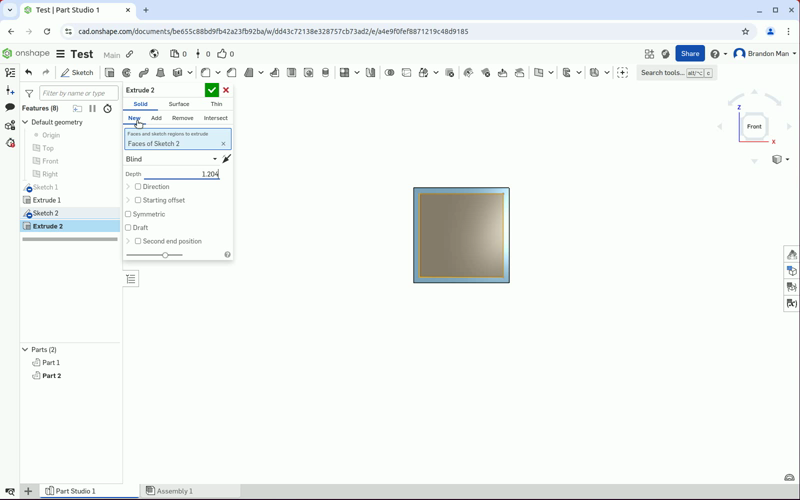
key(enter)
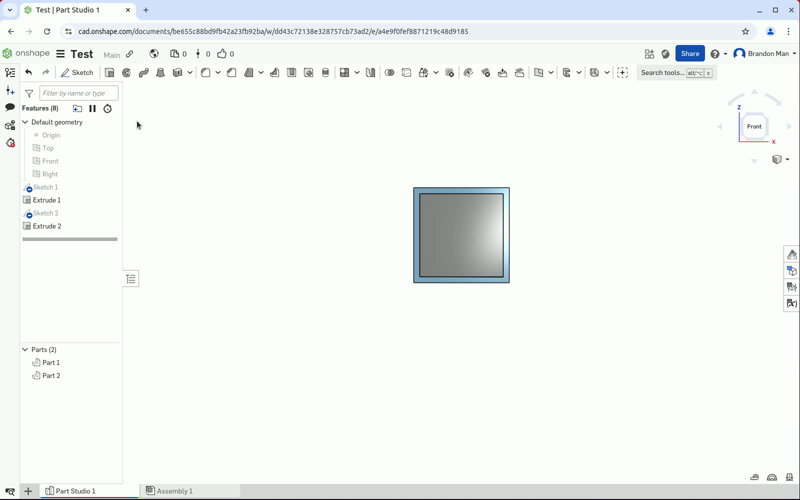
key(shift+h)
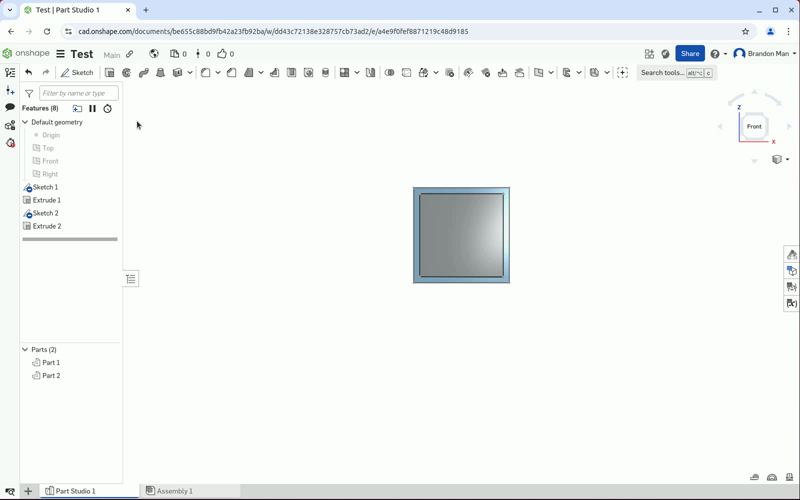
key(shift+h)
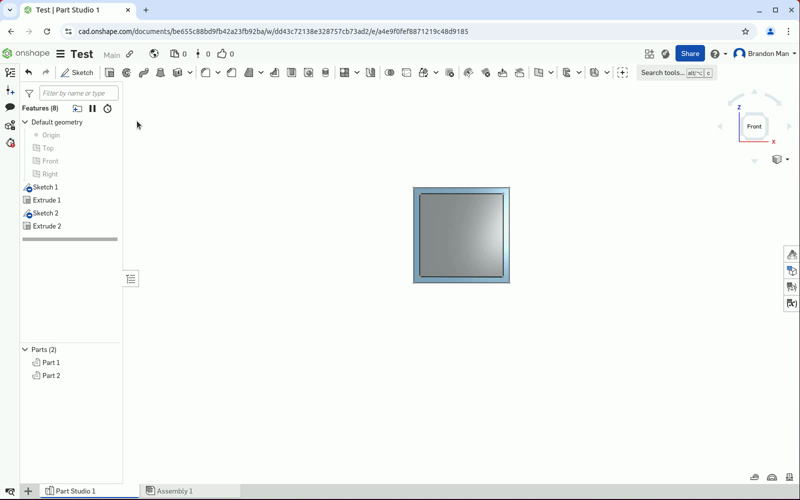
key(shift+7)
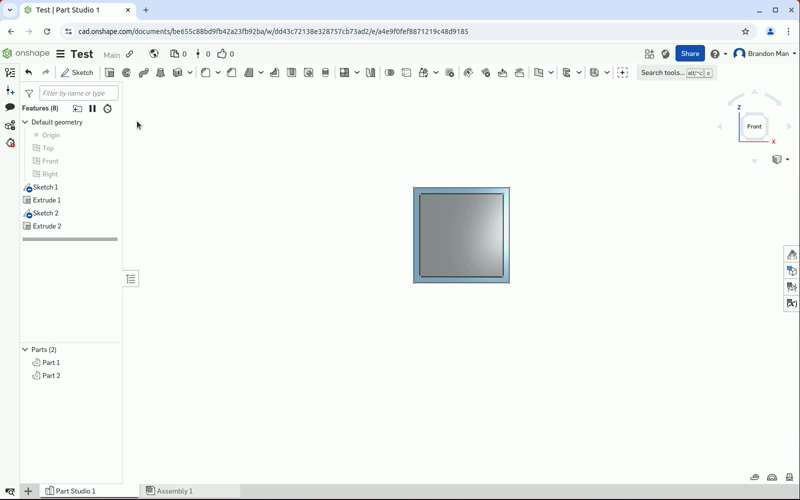
key(left, 2)
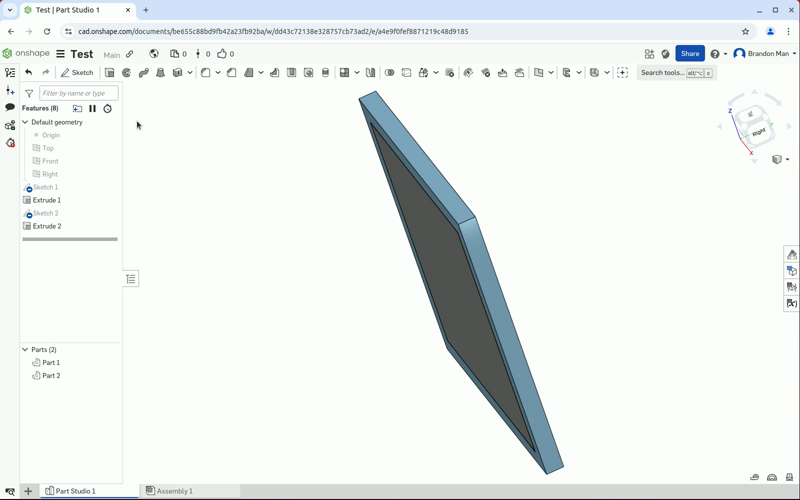
key(down, 2)
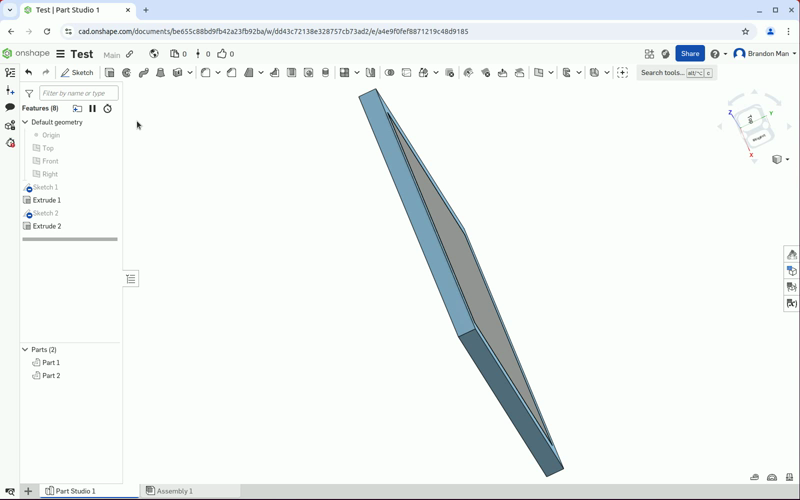
key(up, 2)
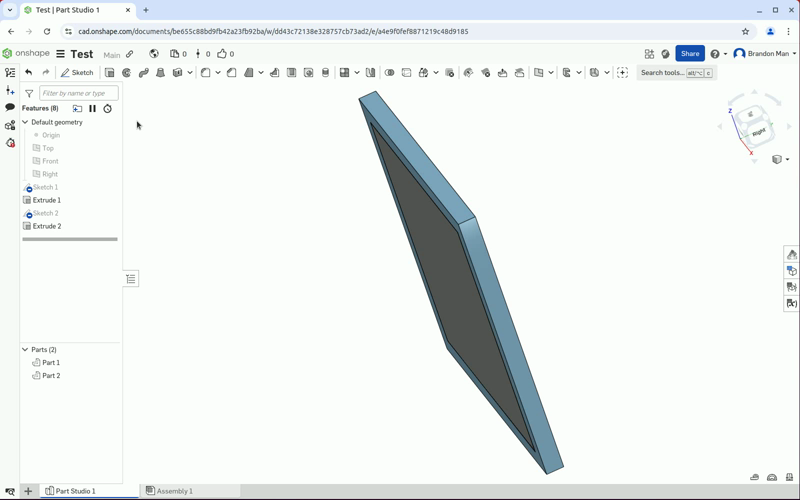
key(right, 2)
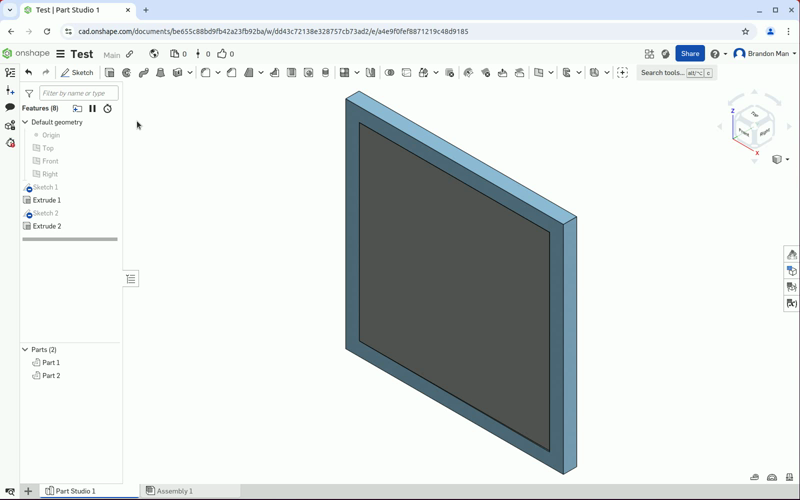
mouse_move(73, 189)
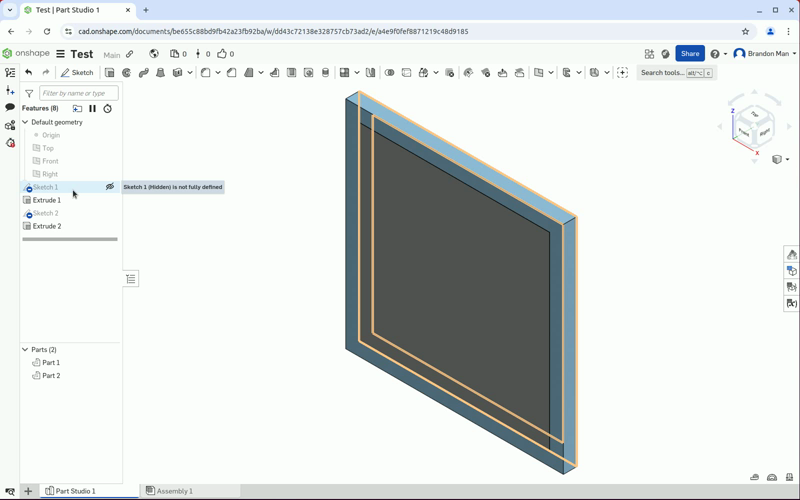
click(73, 189)